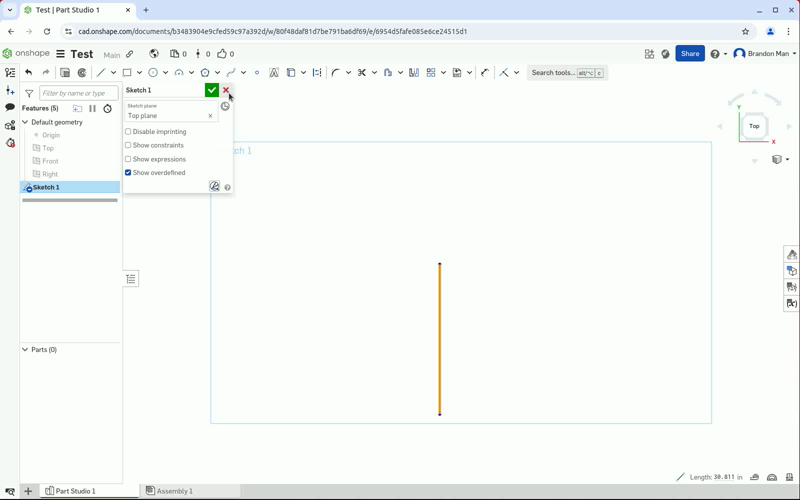
key(shift+h)
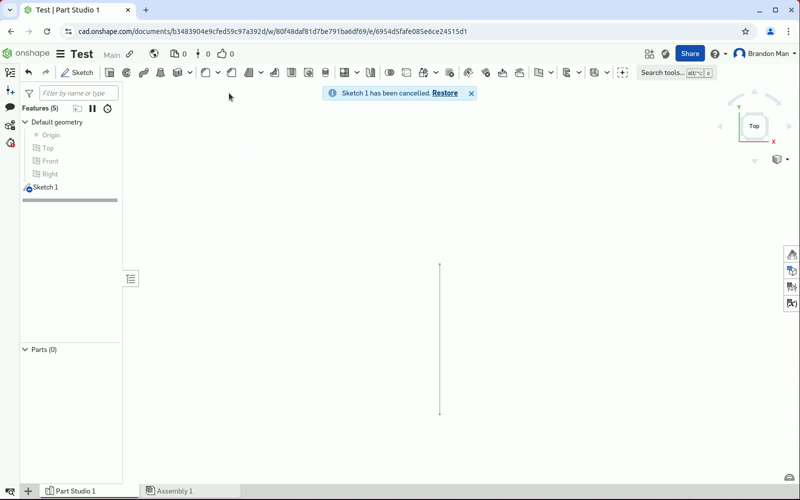
key(shift+s)
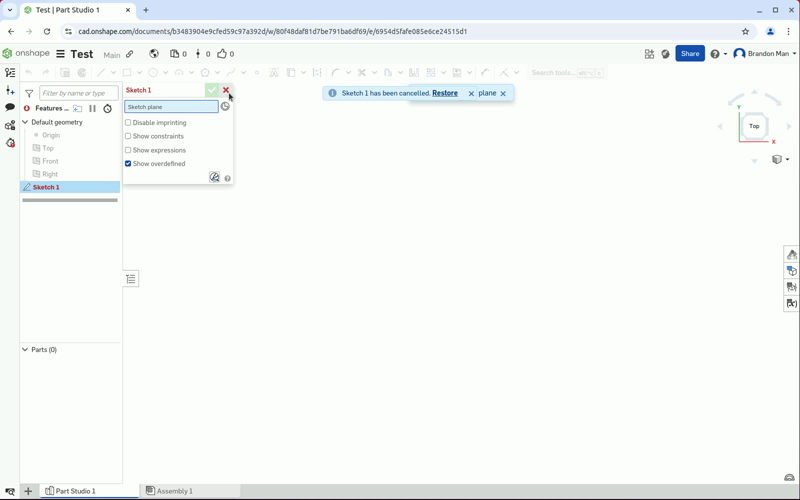
mouse_move(73, 150)
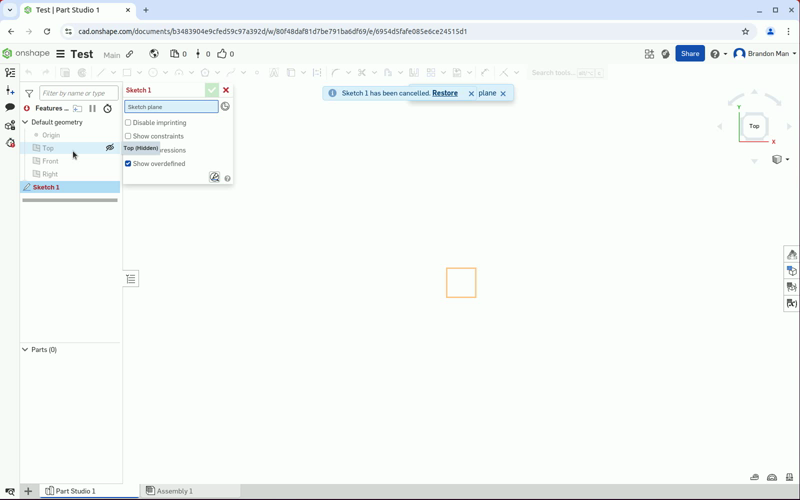
click(73, 150)
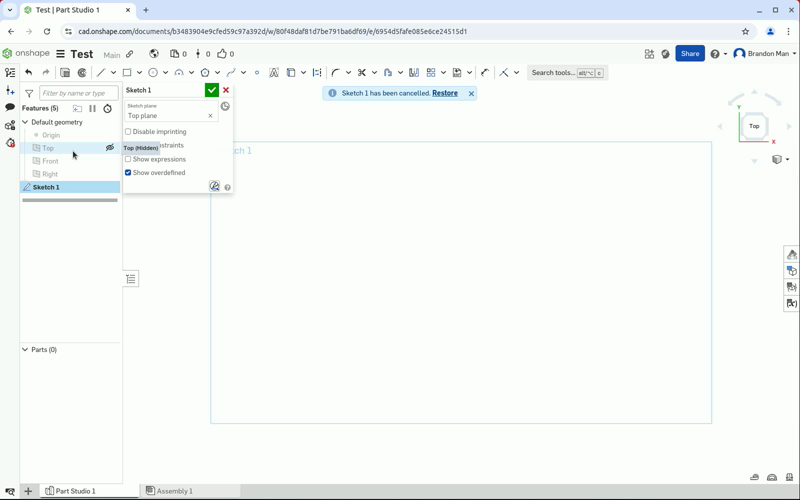
mouse_move(73, 352)
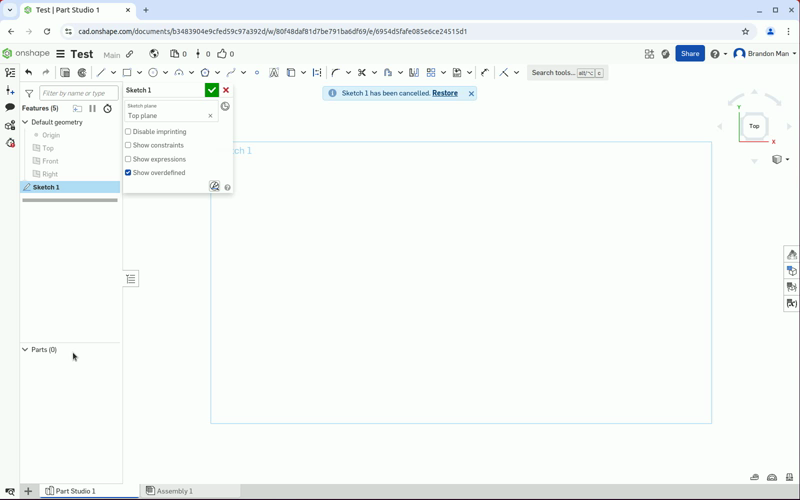
key(y)
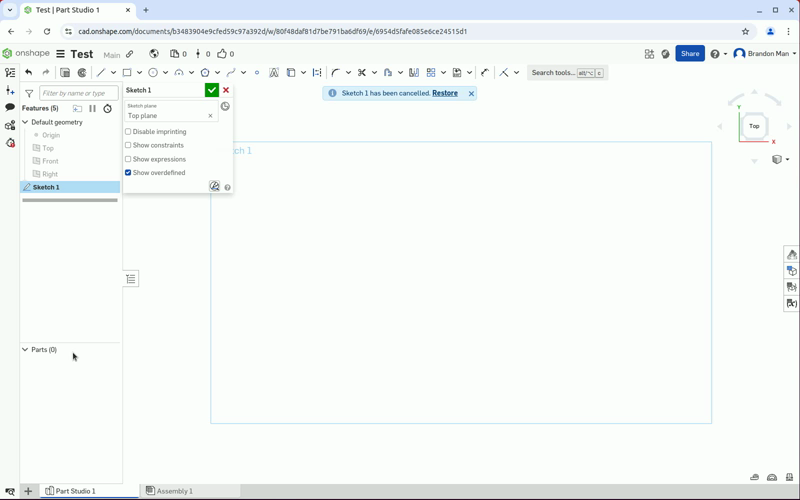
key(l)
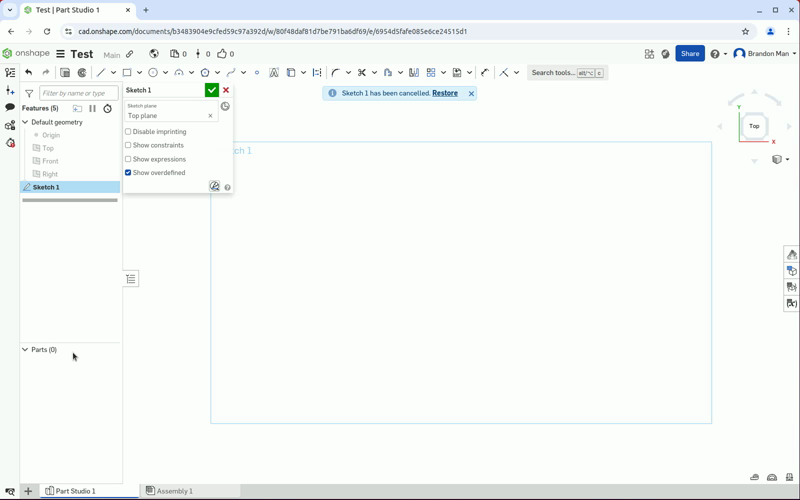
key_down(shift)
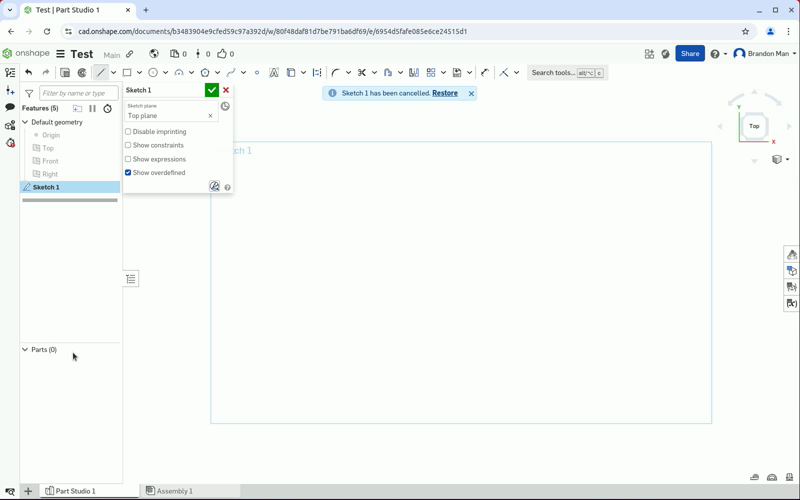
mouse_move(392, 299)
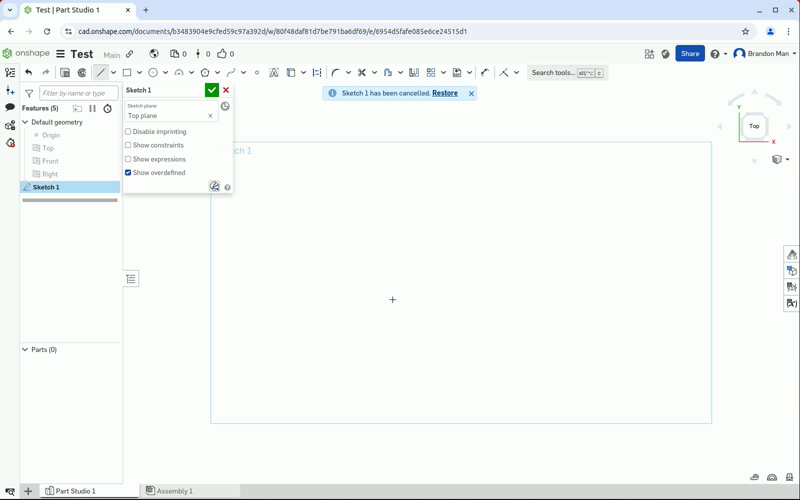
click(392, 299)
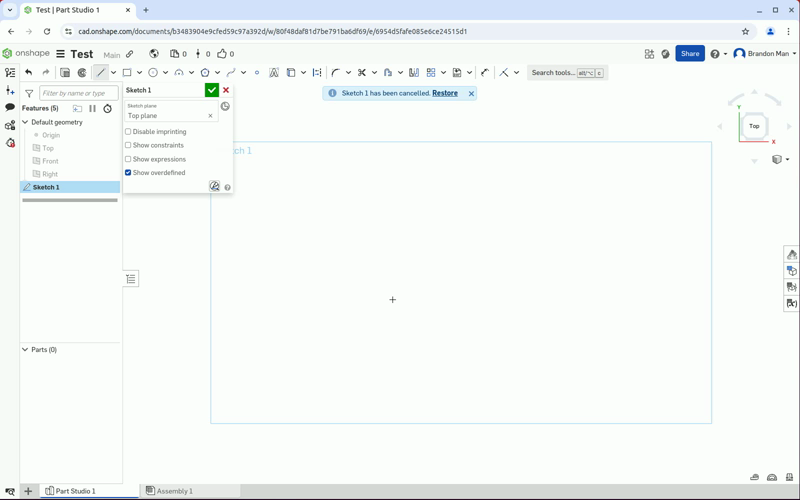
key_up(shift)
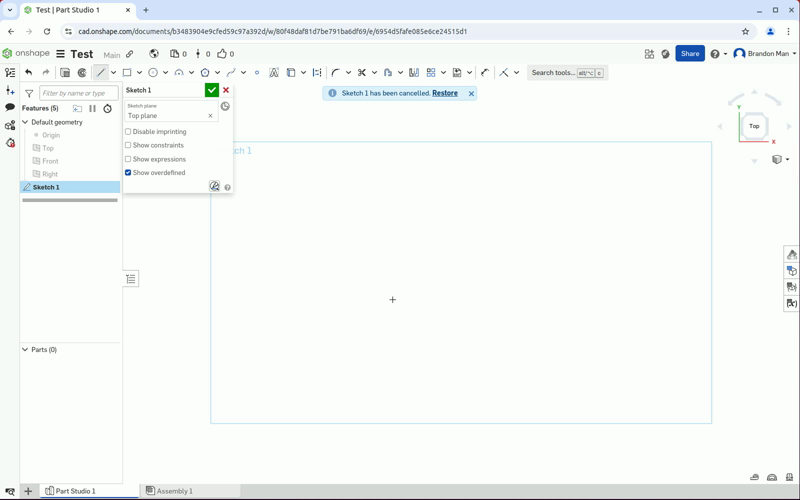
key_down(shift)
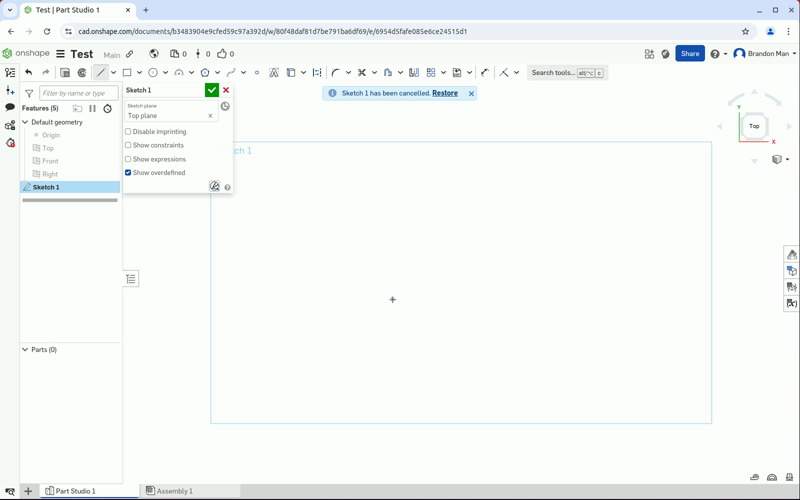
mouse_move(572, 299)
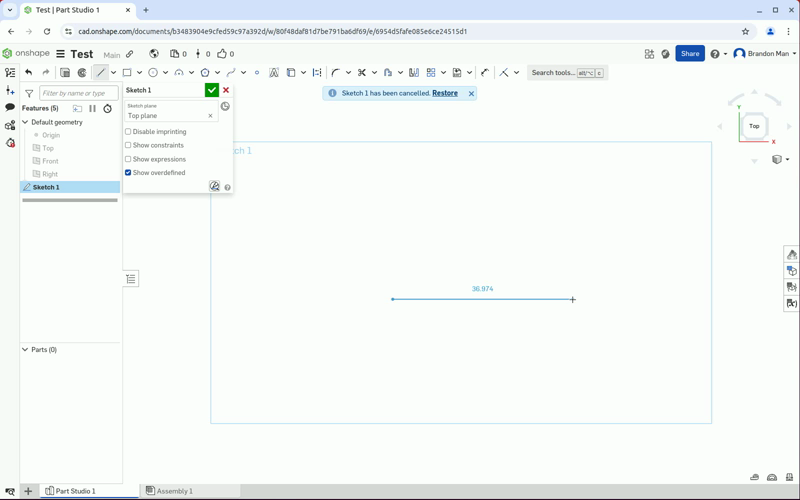
click(572, 299)
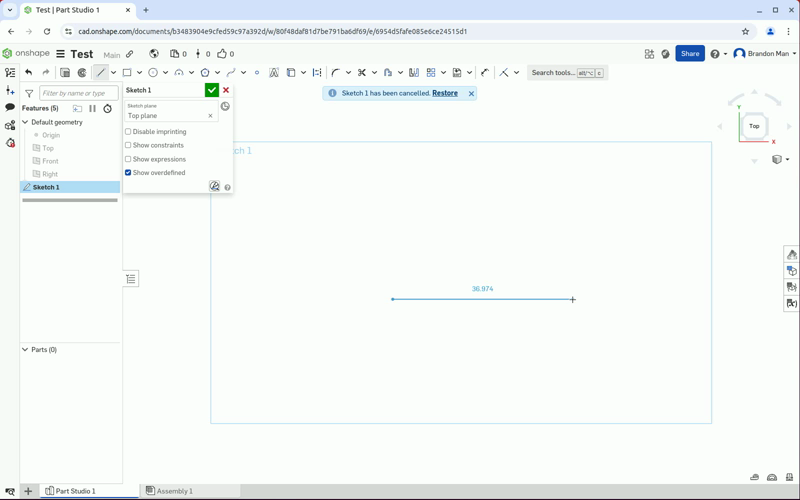
key_up(shift)
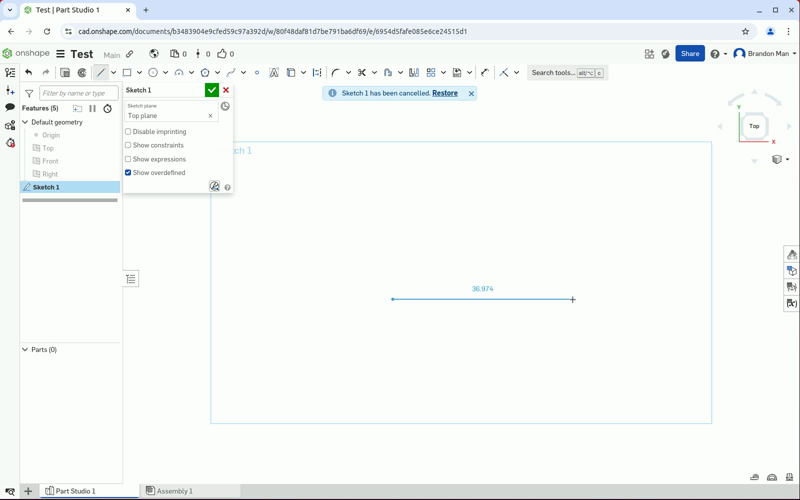
key_down(shift)
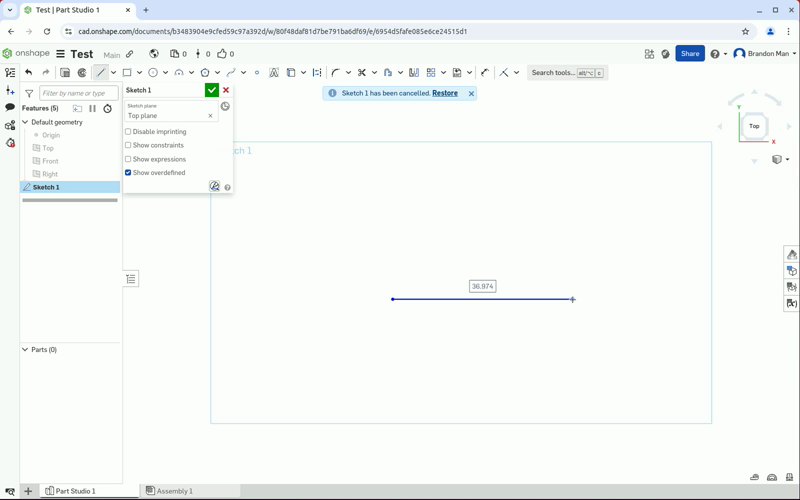
mouse_move(572, 187)
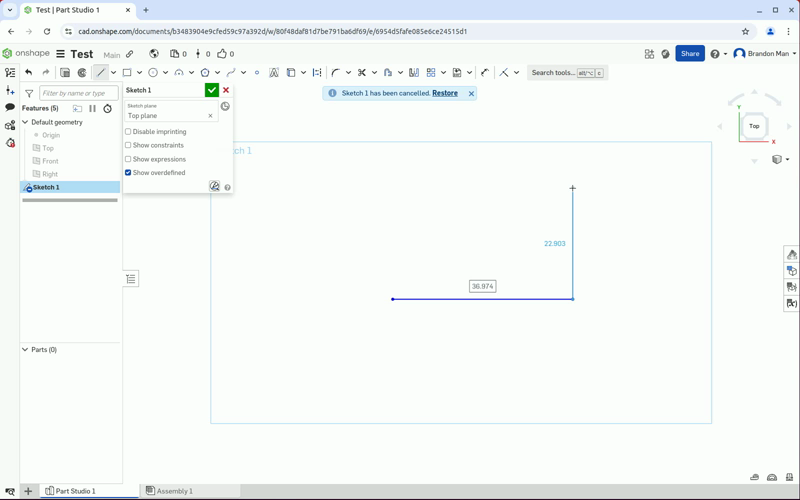
click(572, 187)
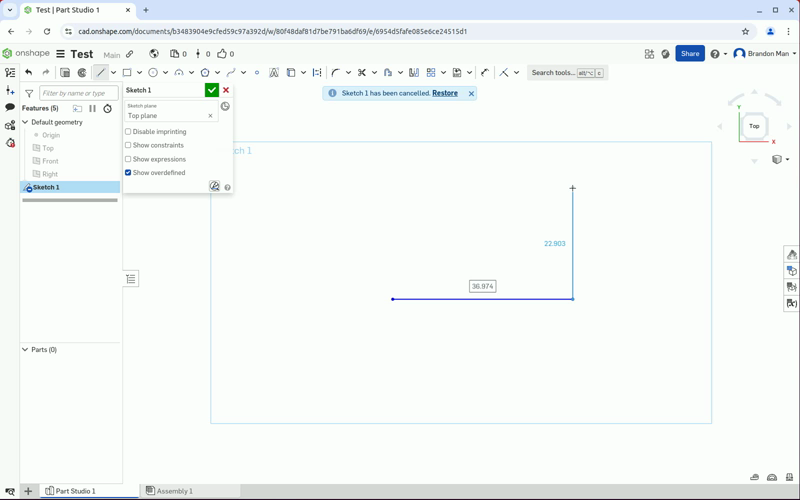
key_up(shift)
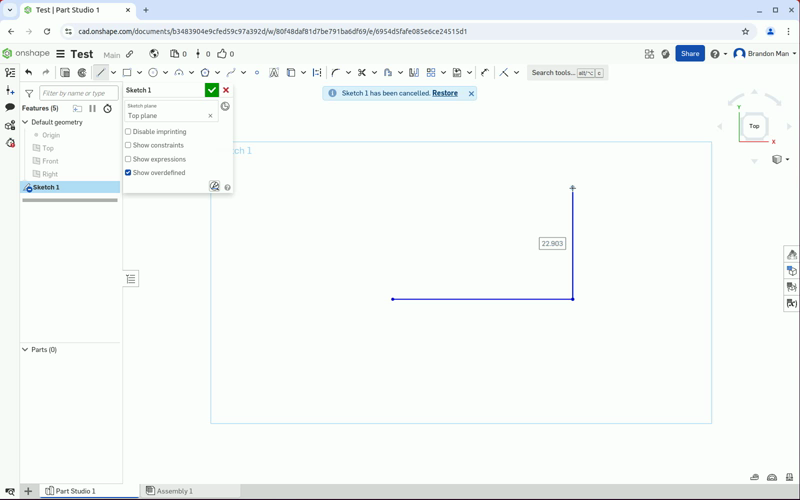
key_down(shift)
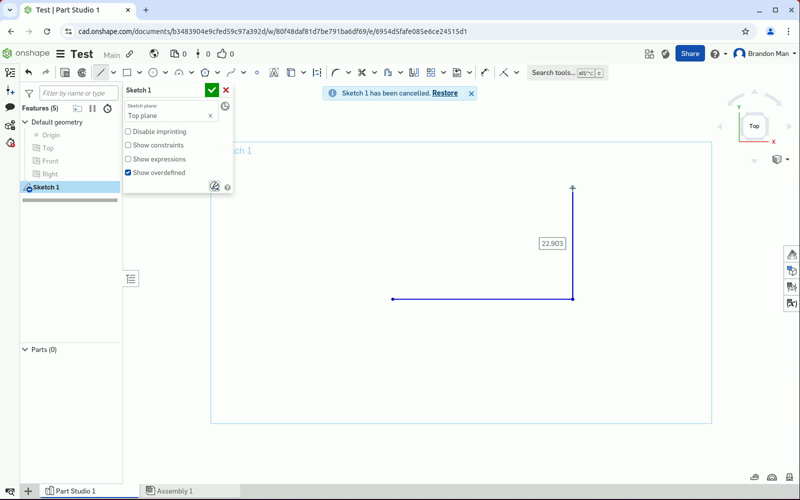
mouse_move(392, 187)
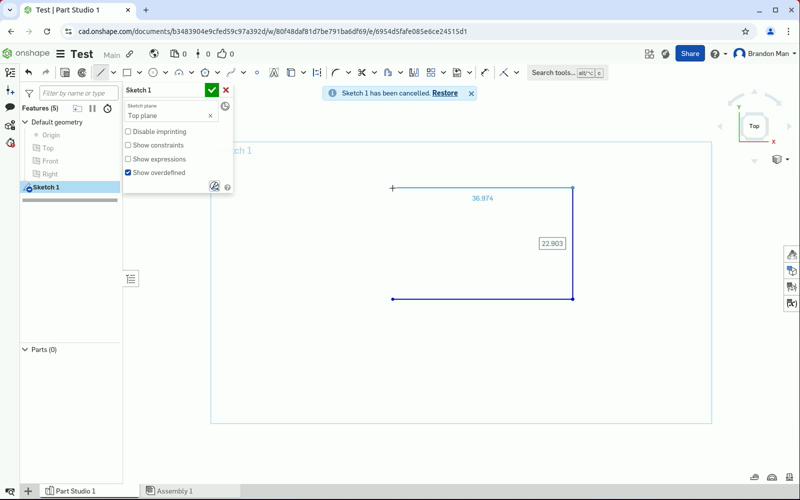
click(392, 187)
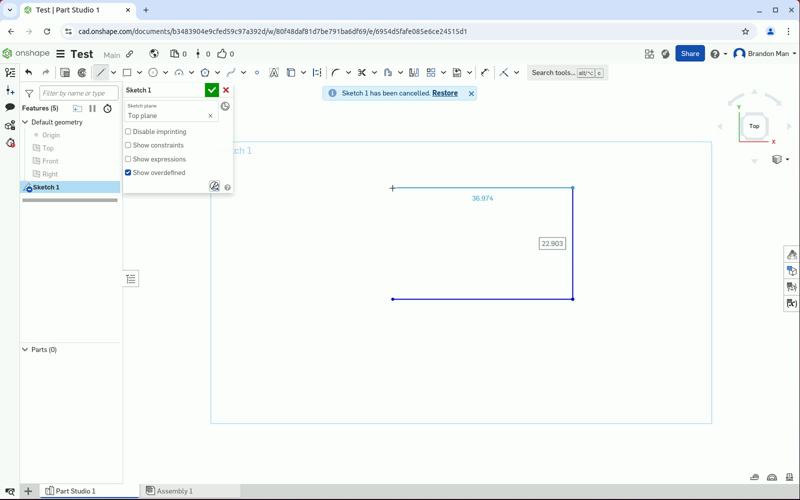
key_up(shift)
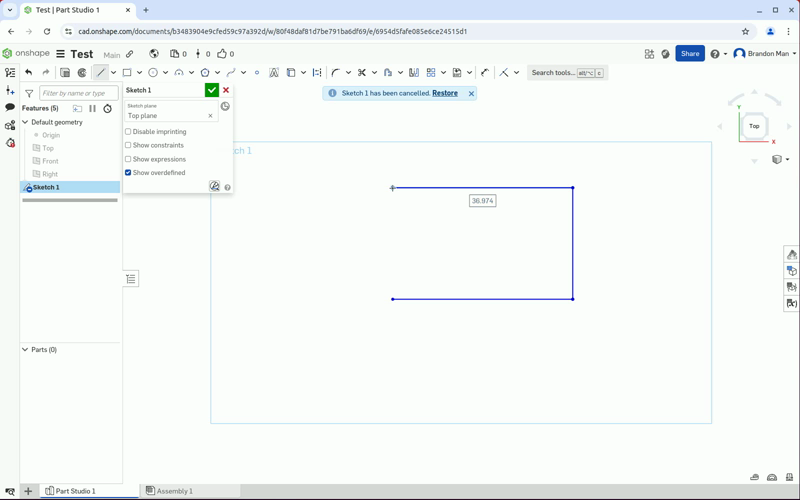
key_down(shift)
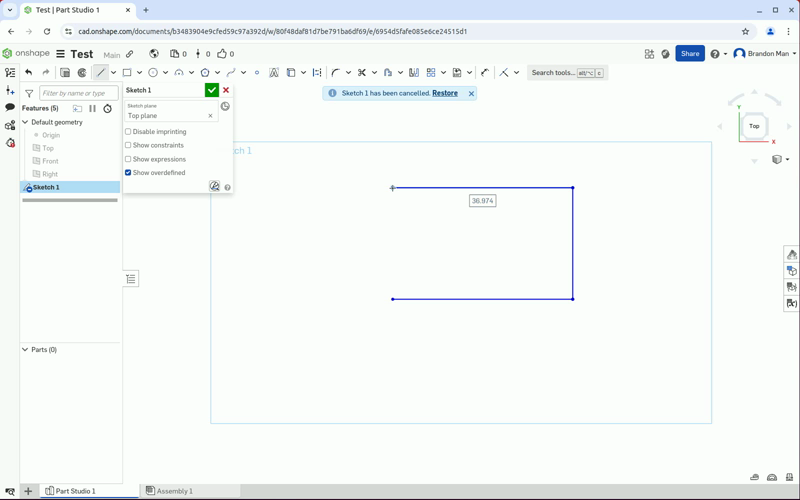
mouse_move(392, 299)
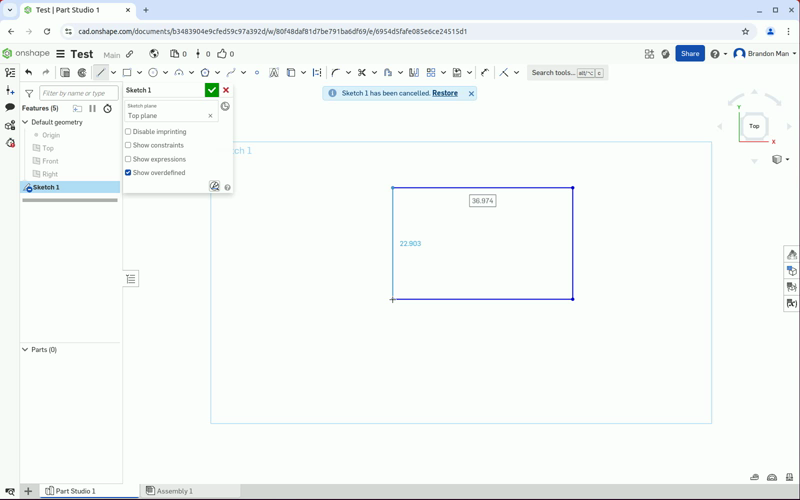
key_up(shift)
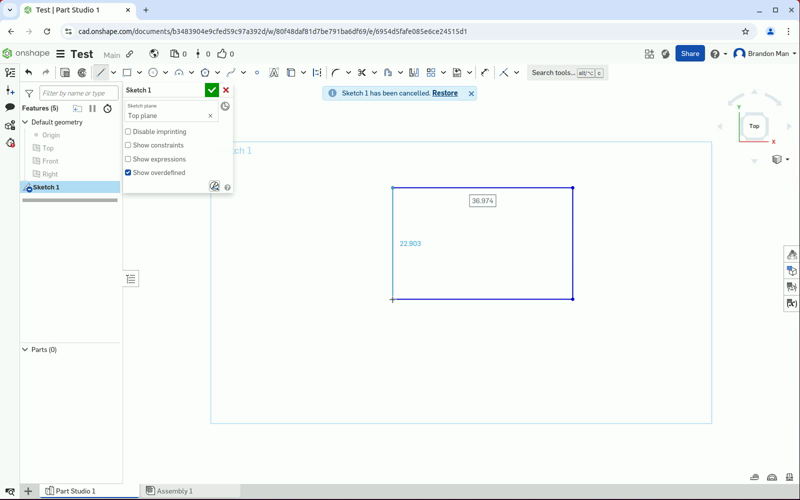
click(392, 299)
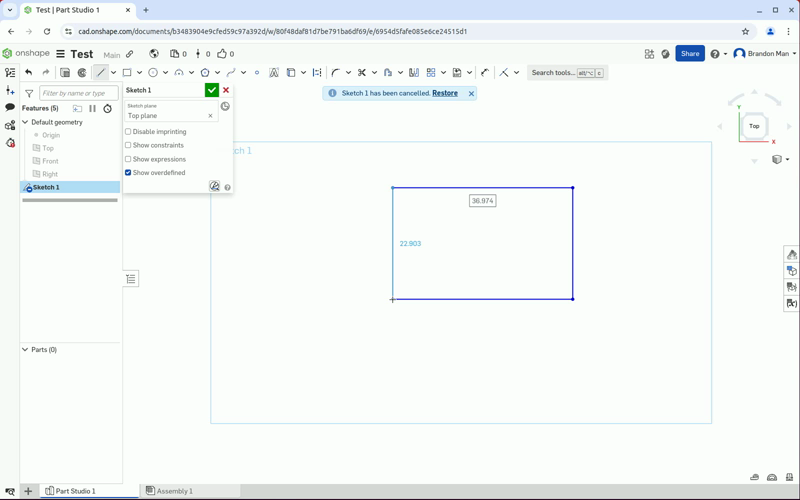
key(esc)
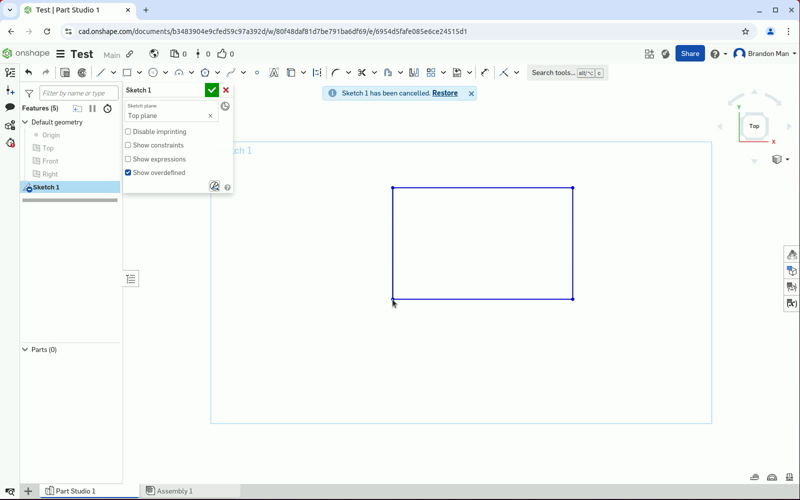
key(c)
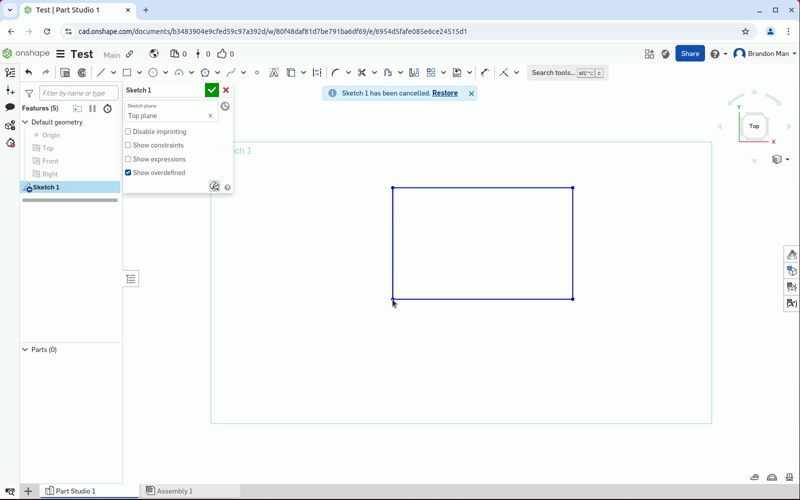
key_down(shift)
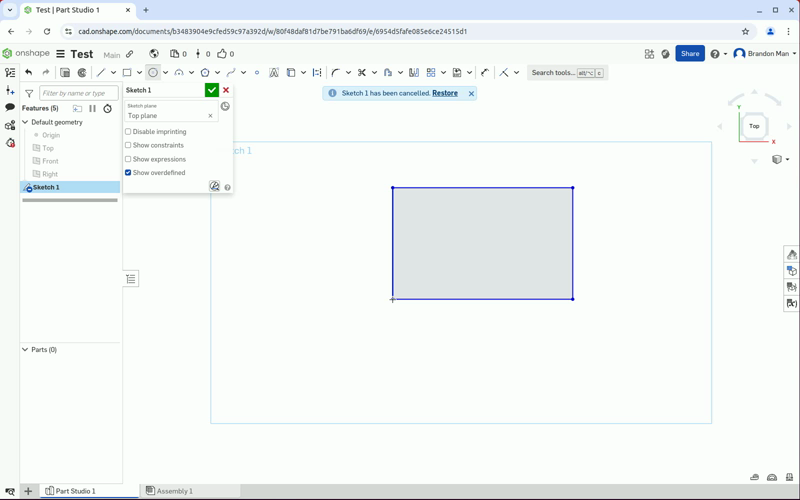
mouse_move(419, 233)
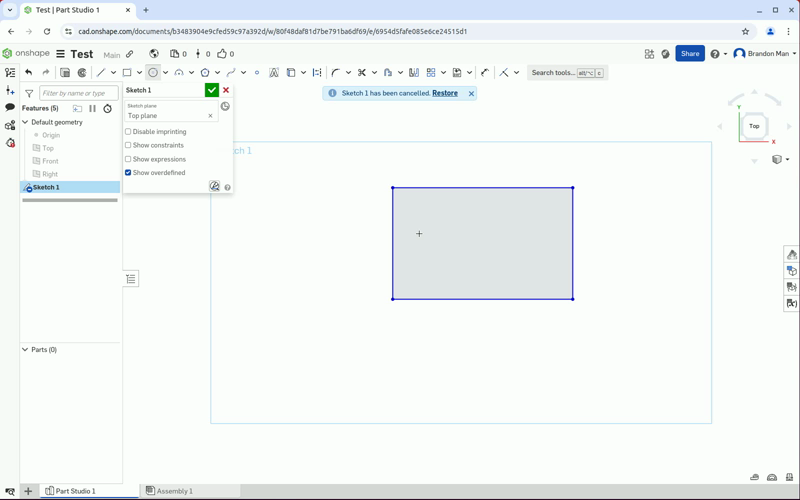
click(419, 233)
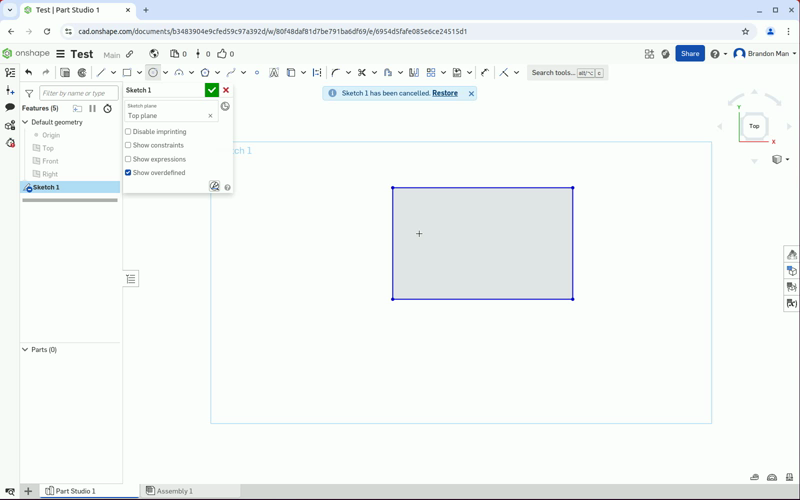
key_up(shift)
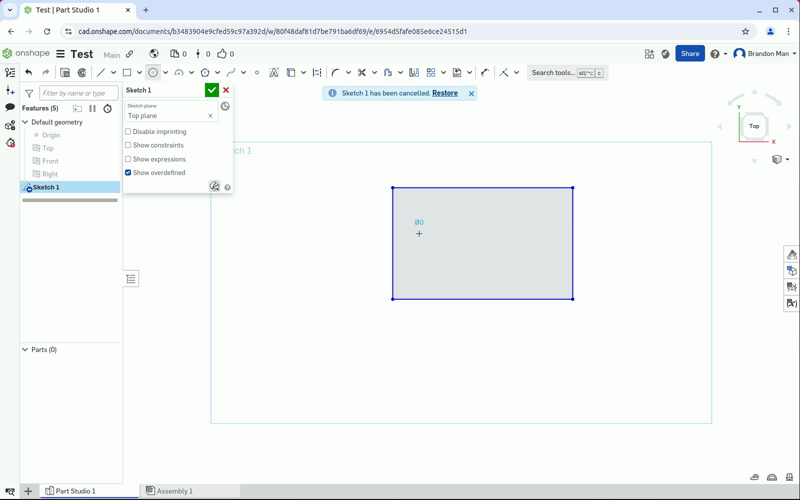
mouse_move(434, 233)
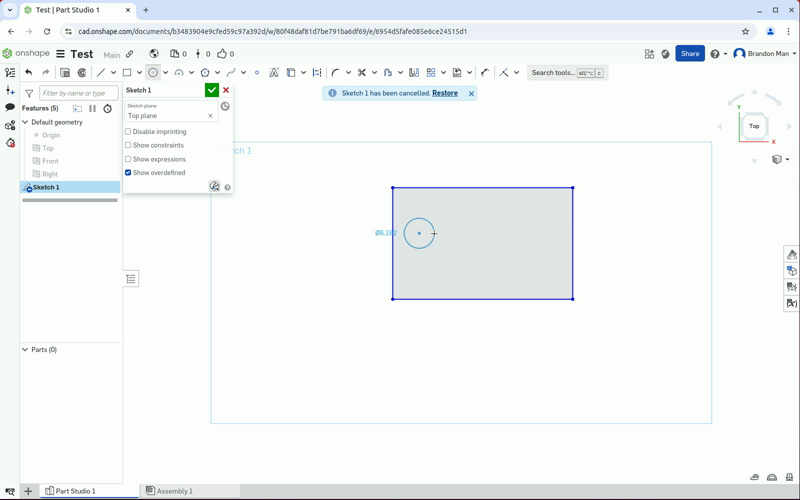
click(434, 233)
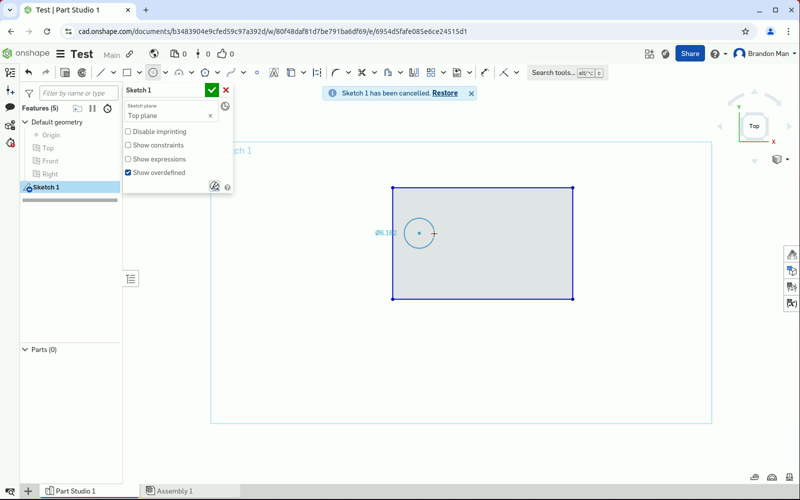
key(esc)
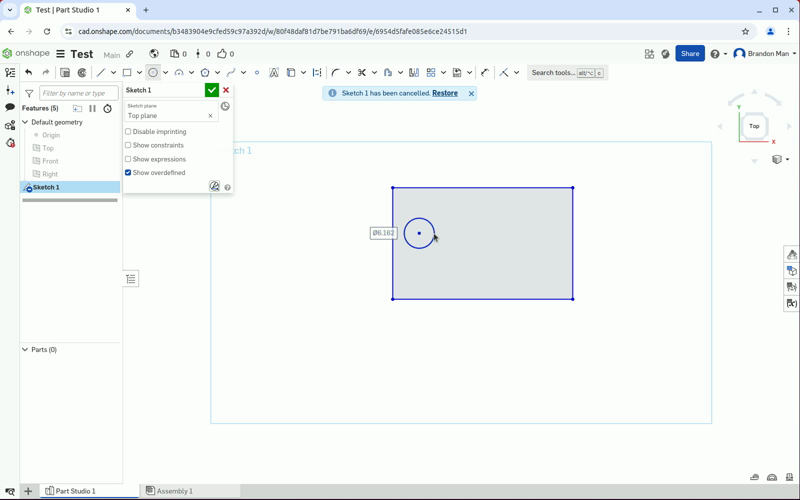
key(c)
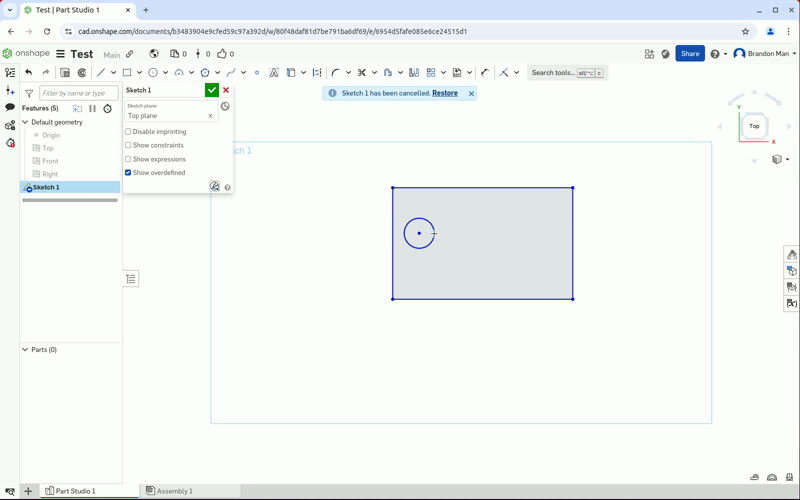
key_down(shift)
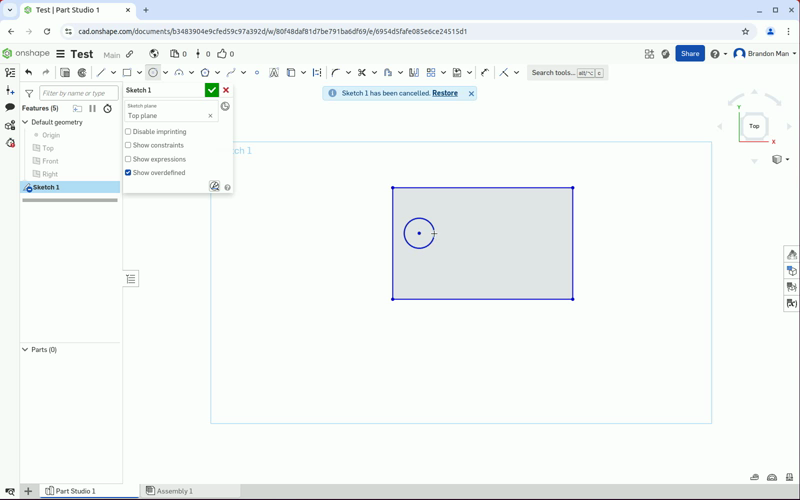
mouse_move(466, 248)
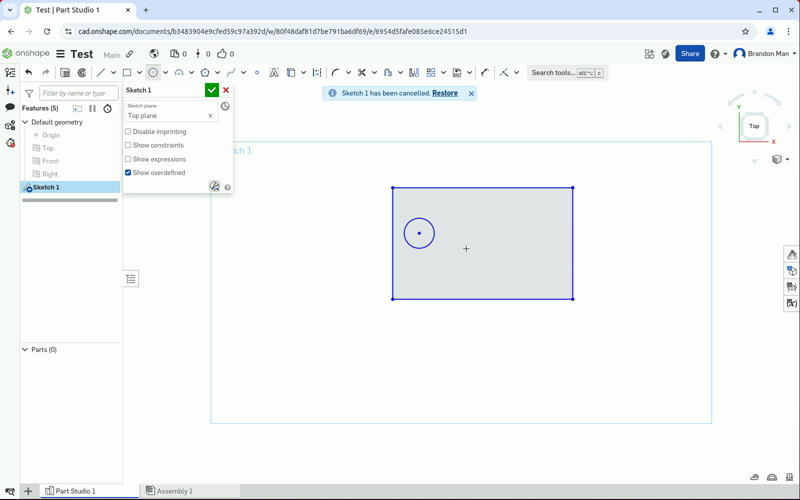
click(466, 248)
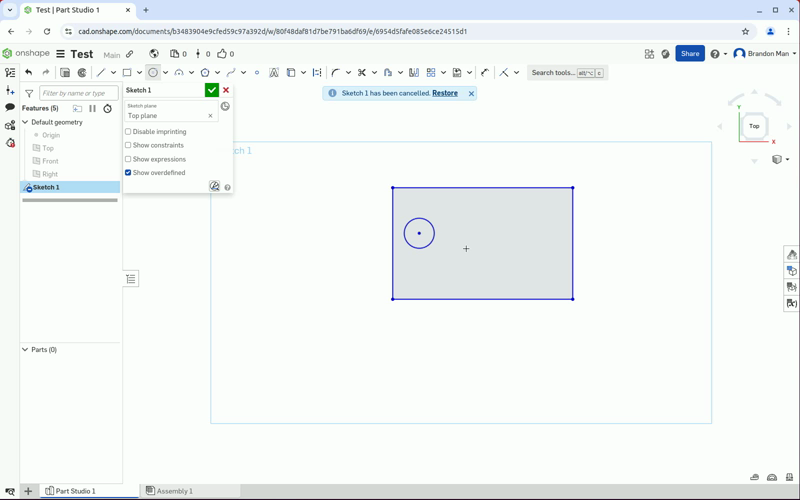
key_up(shift)
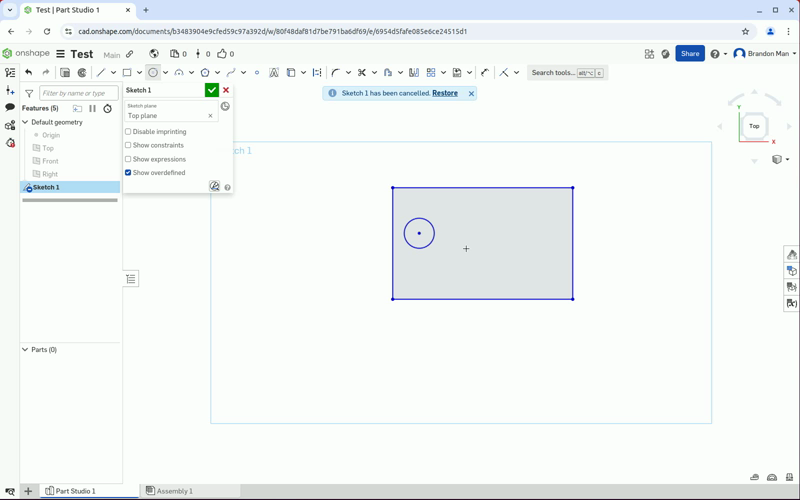
mouse_move(498, 248)
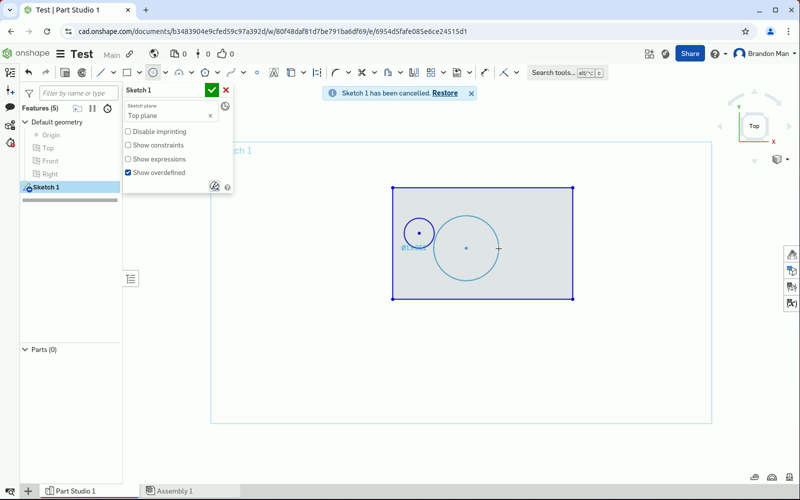
click(498, 248)
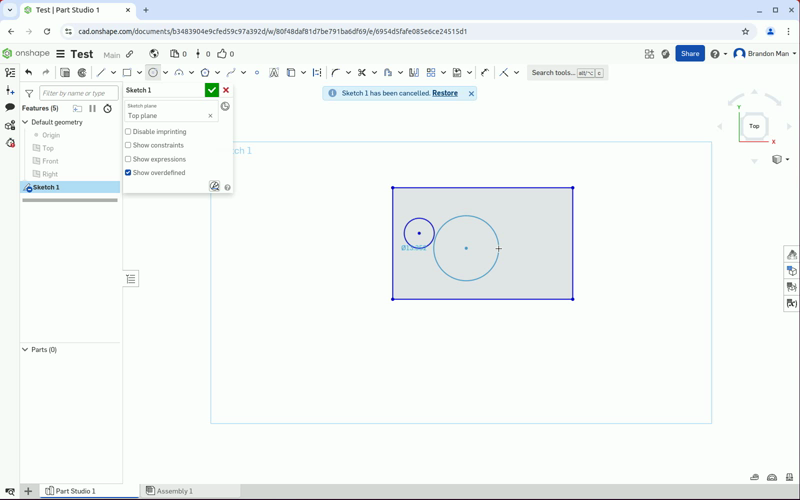
key(esc)
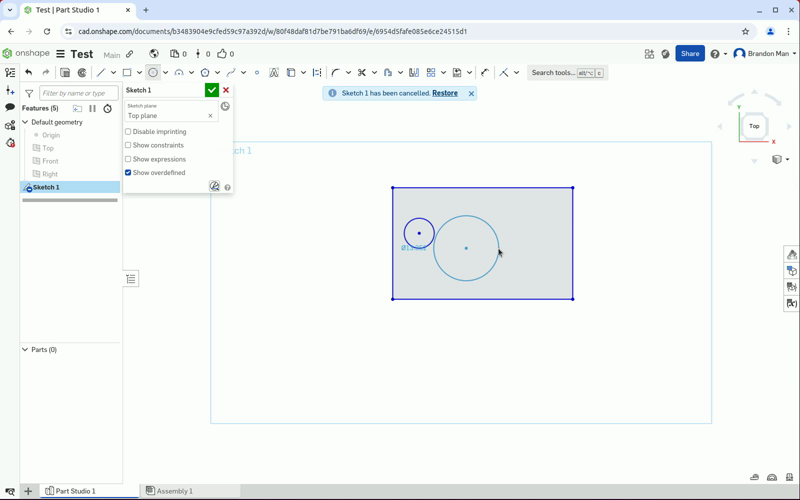
key(c)
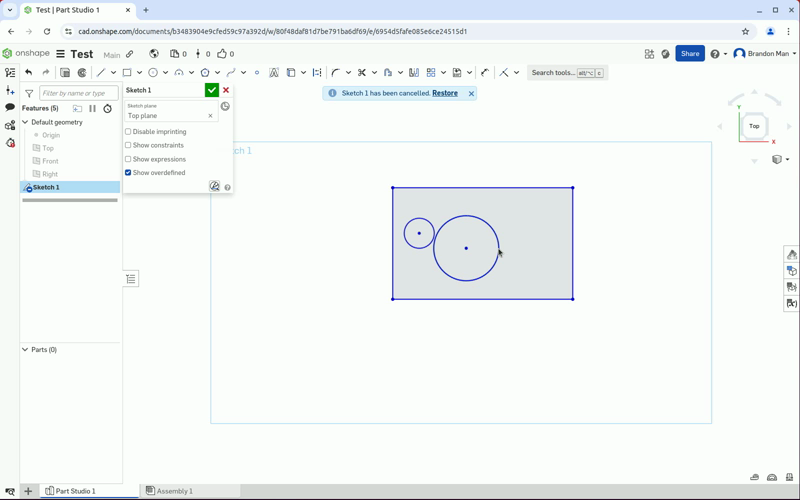
key_down(shift)
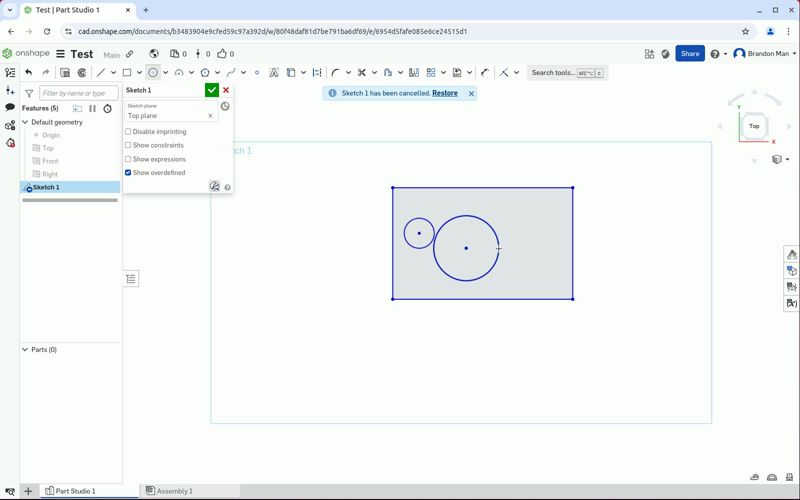
mouse_move(525, 229)
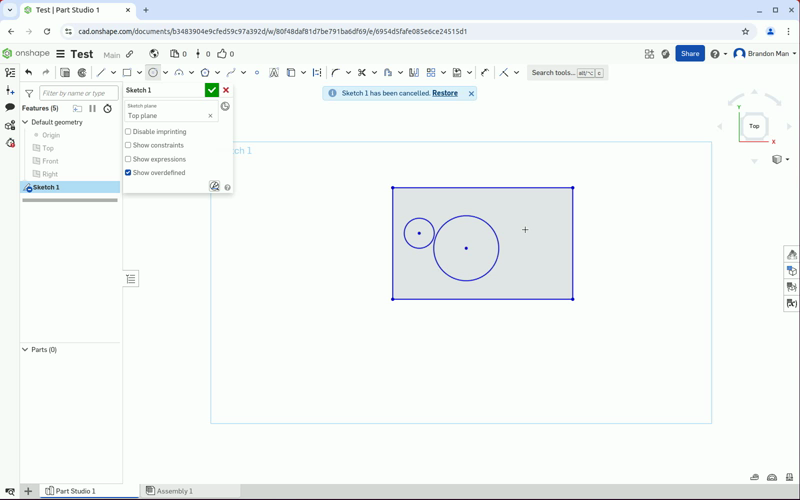
click(525, 229)
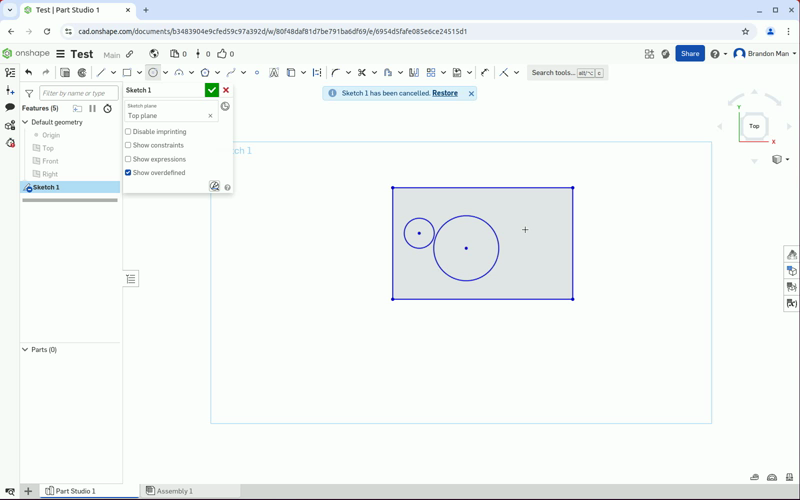
key_up(shift)
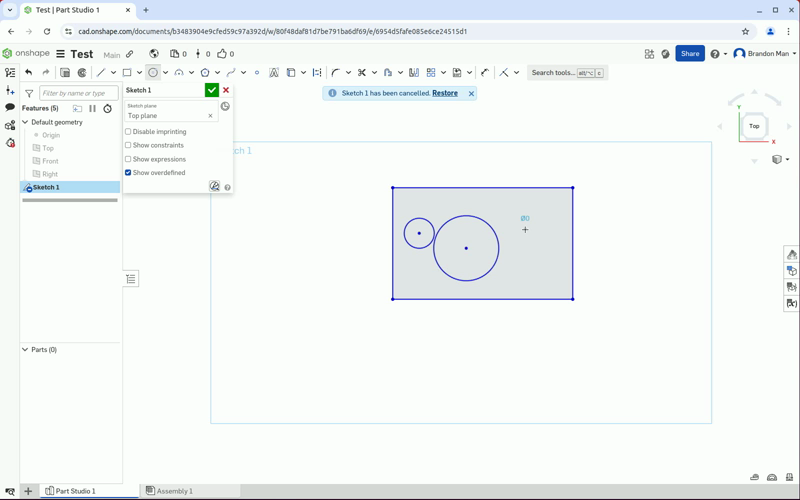
mouse_move(540, 229)
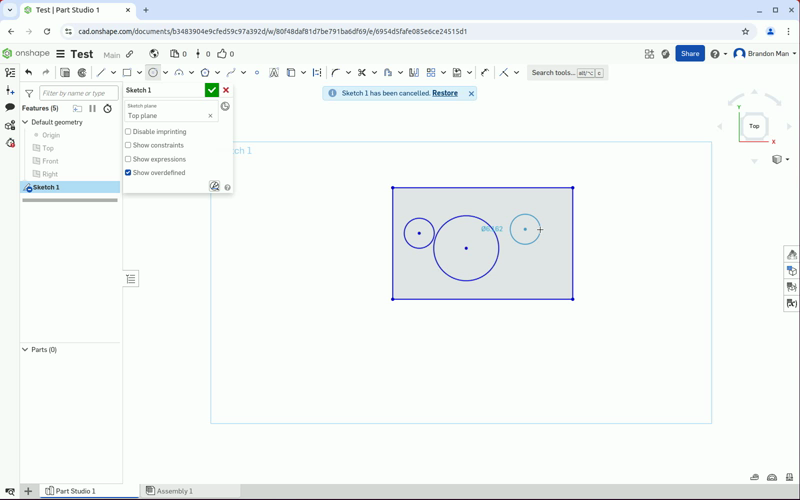
click(540, 229)
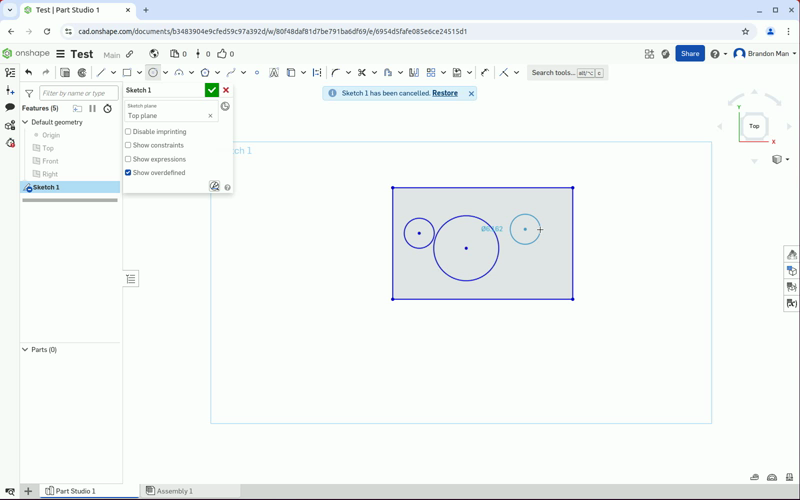
key(esc)
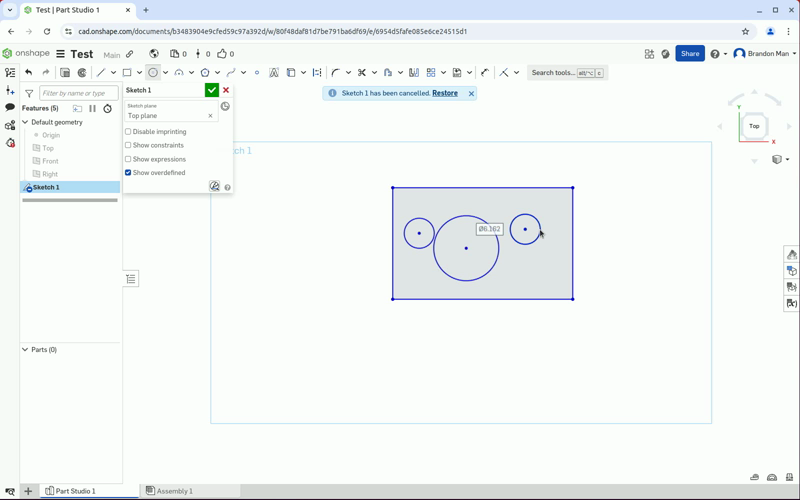
key(c)
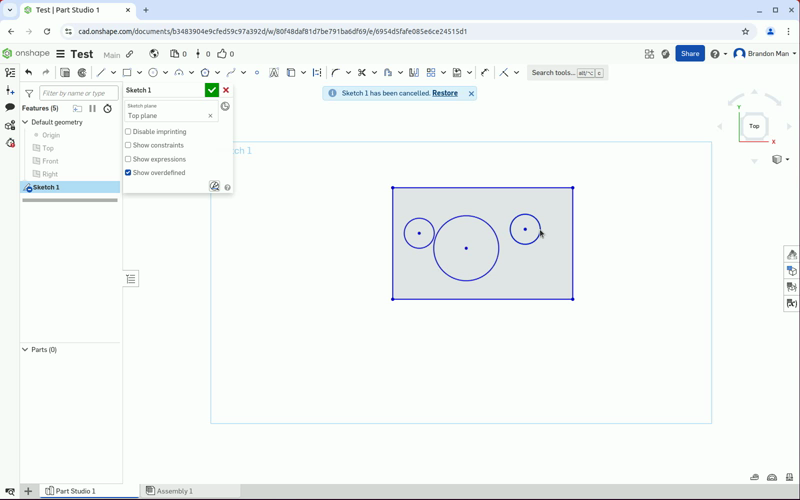
key_down(shift)
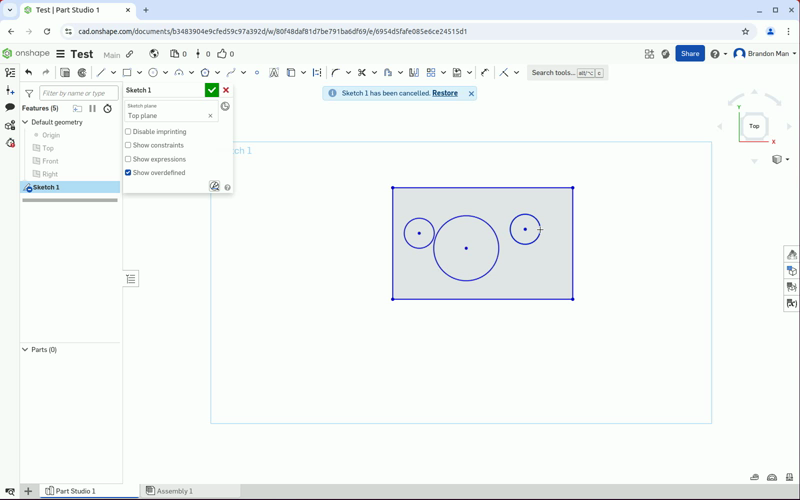
mouse_move(540, 282)
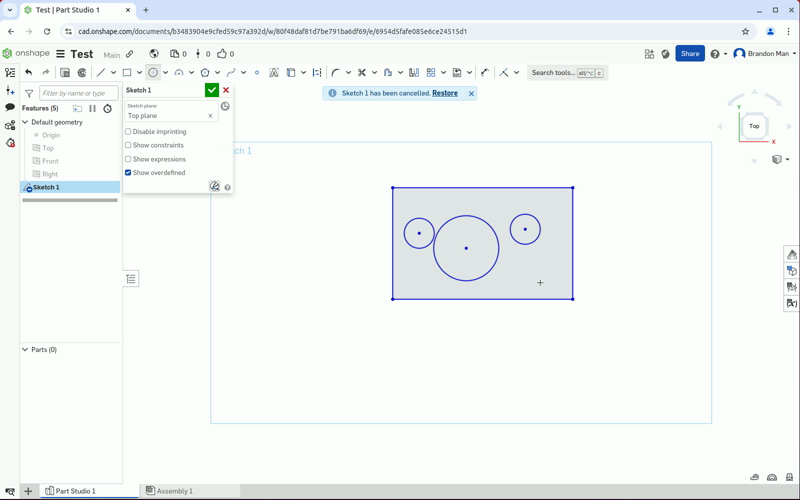
click(540, 282)
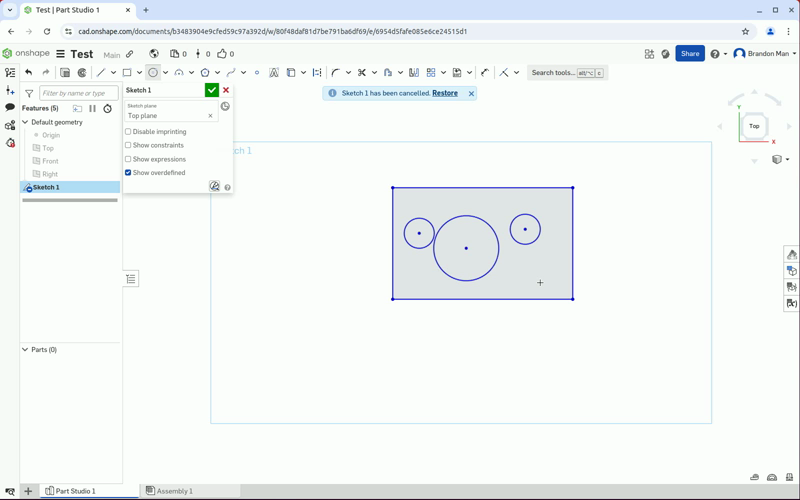
key_up(shift)
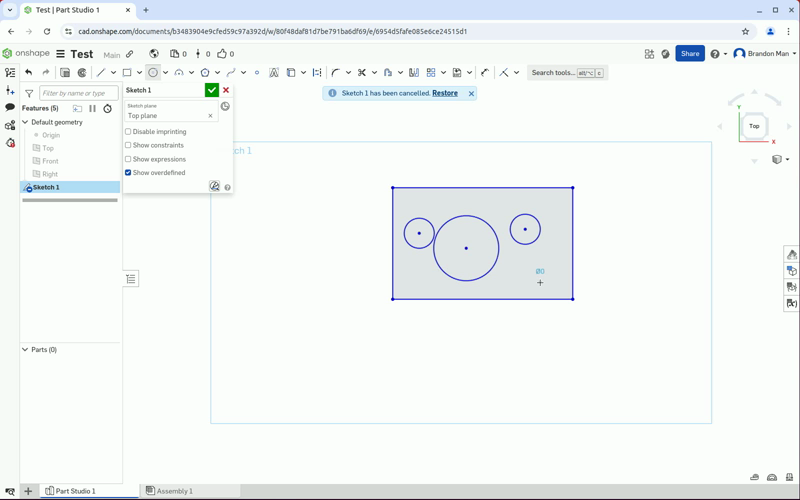
mouse_move(549, 282)
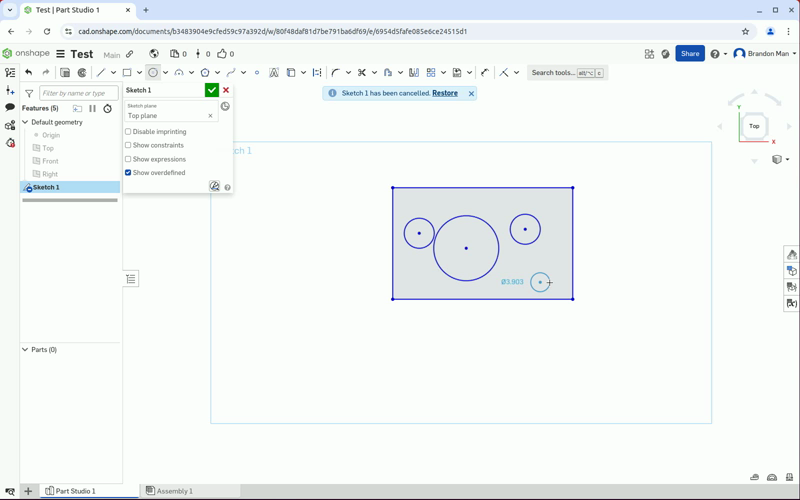
click(549, 282)
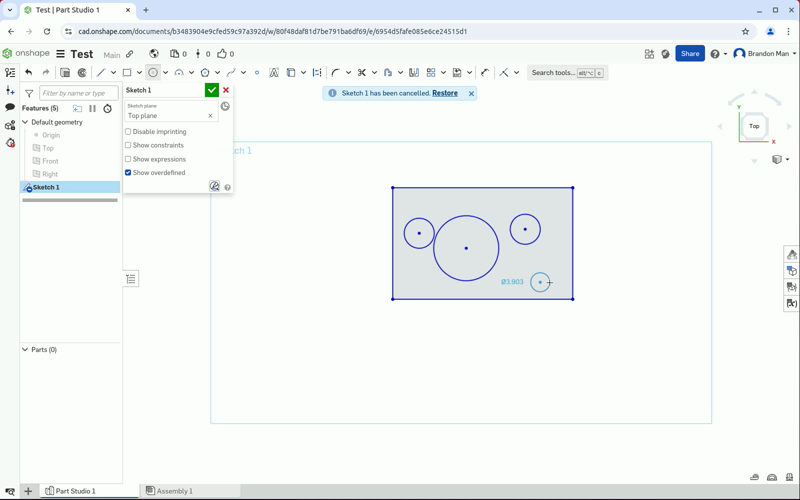
key(esc)
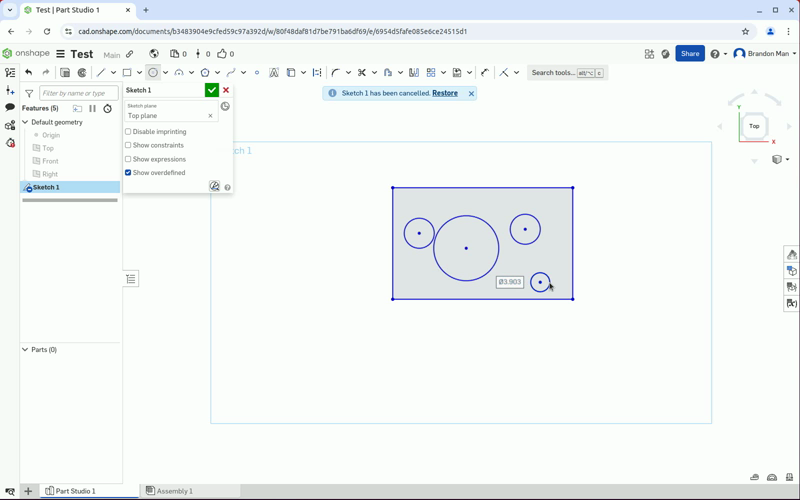
mouse_move(415, 287)
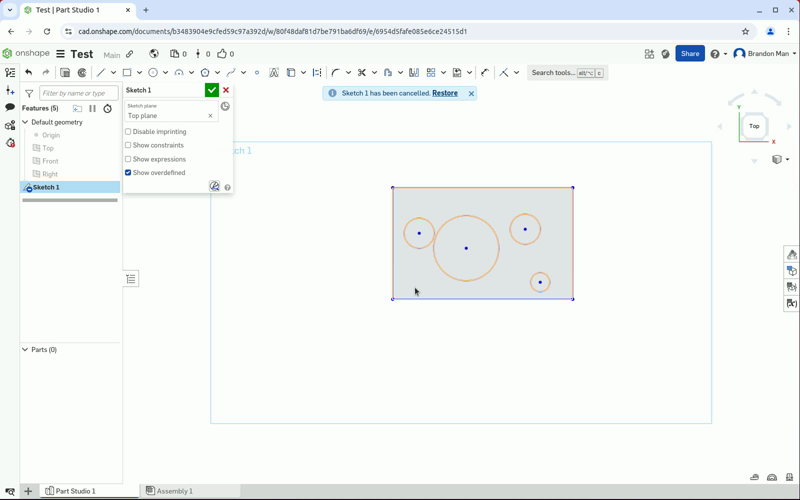
click(415, 287)
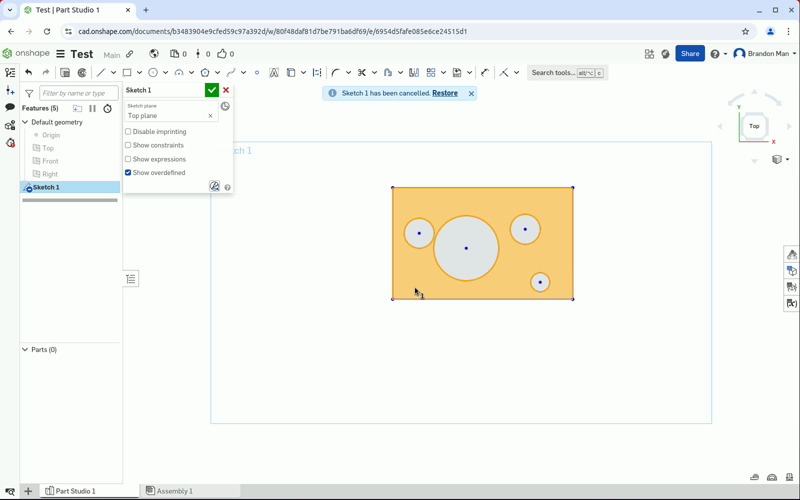
mouse_move(73, 352)
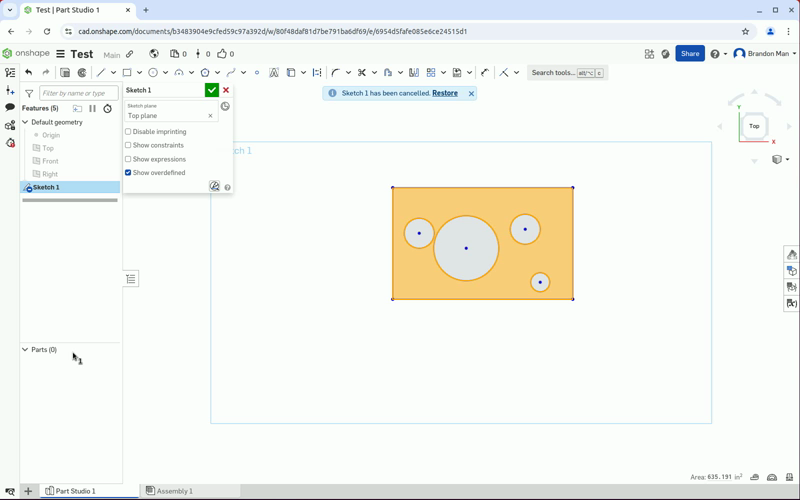
key(shift+y)
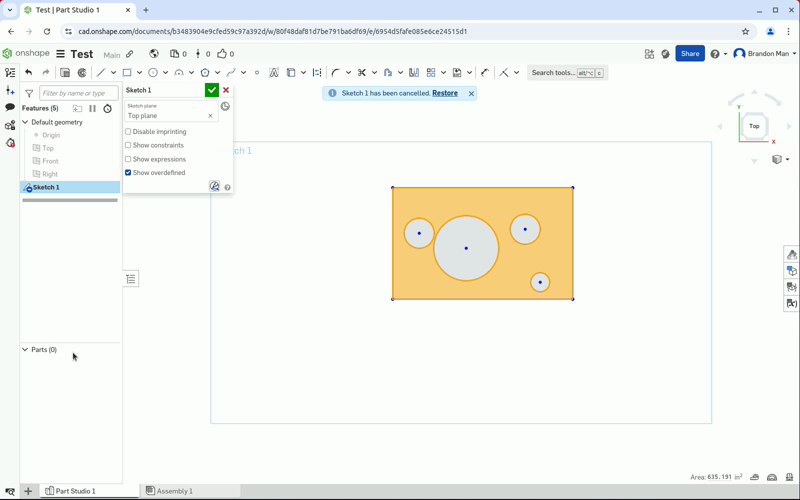
key(shift+e)
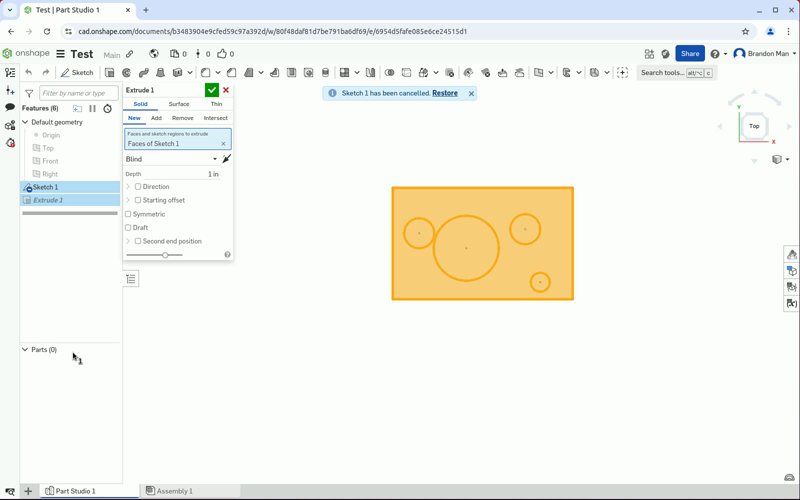
mouse_move(143, 106)
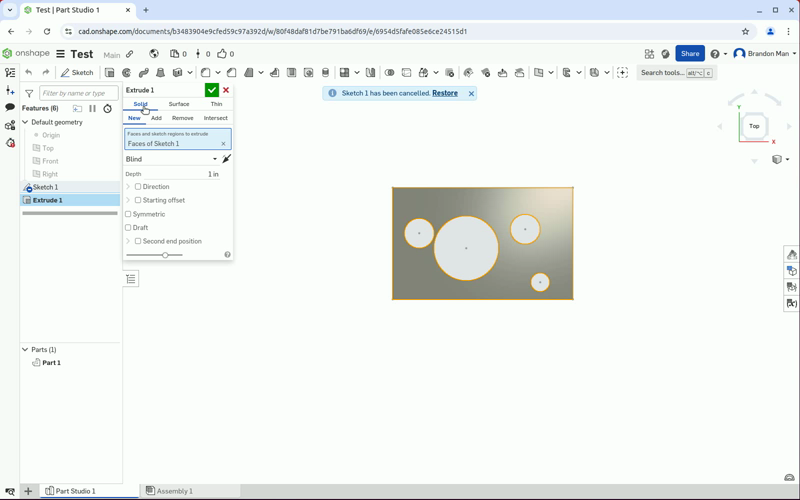
click(143, 106)
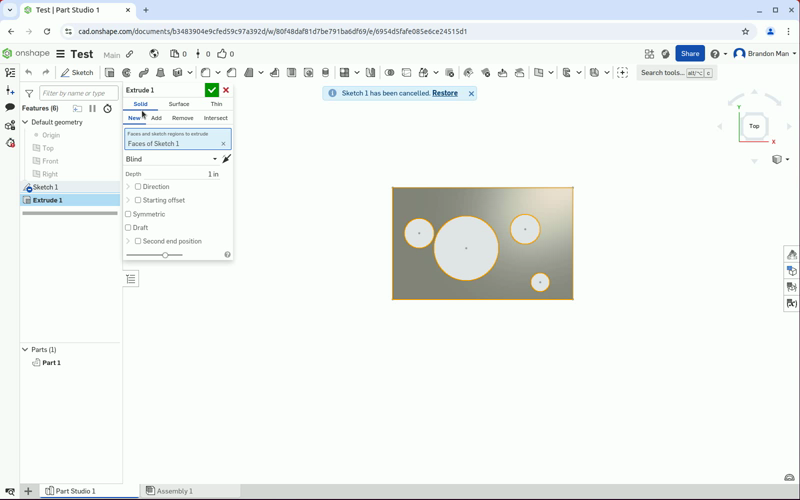
mouse_move(137, 120)
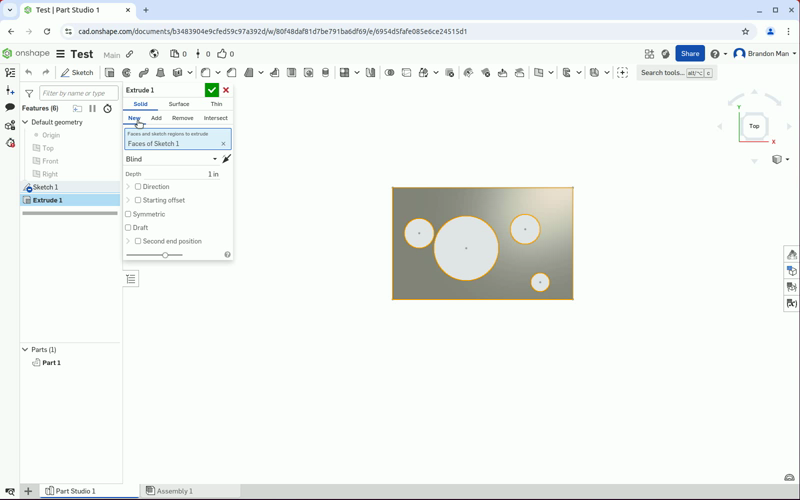
click(137, 120)
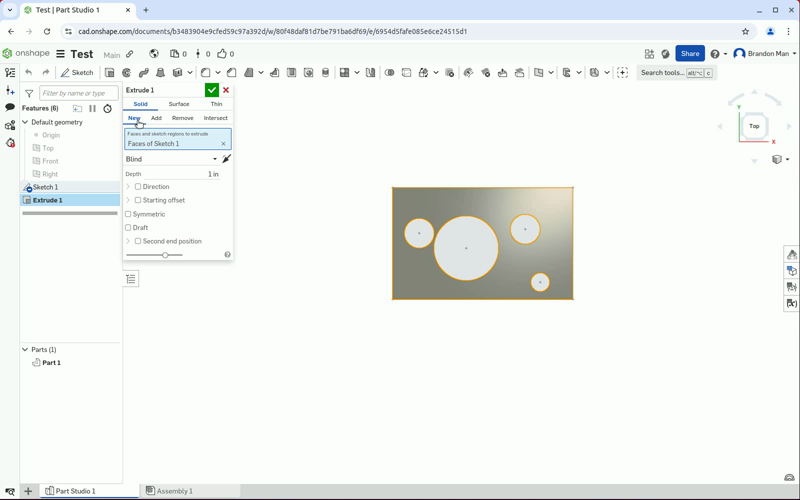
key(tab, 4)
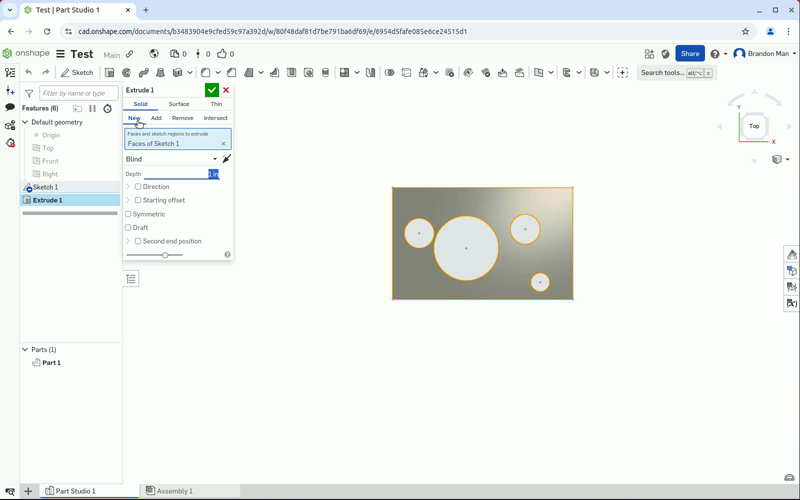
text(8.184)
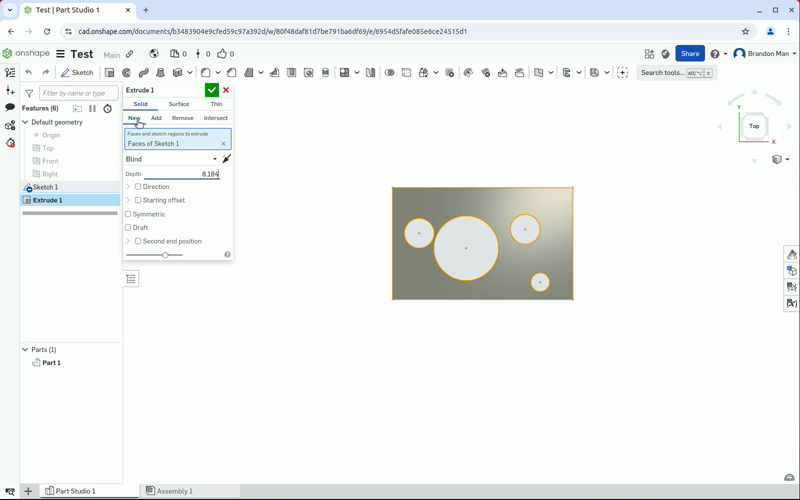
key(enter)
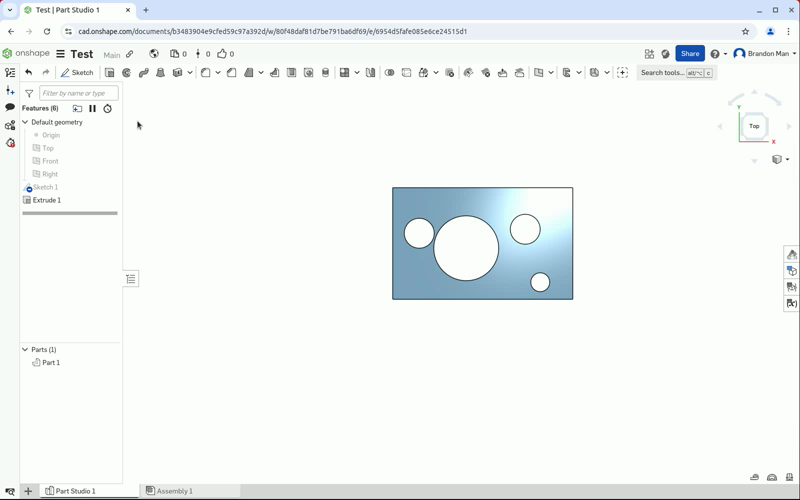
key(shift+h)
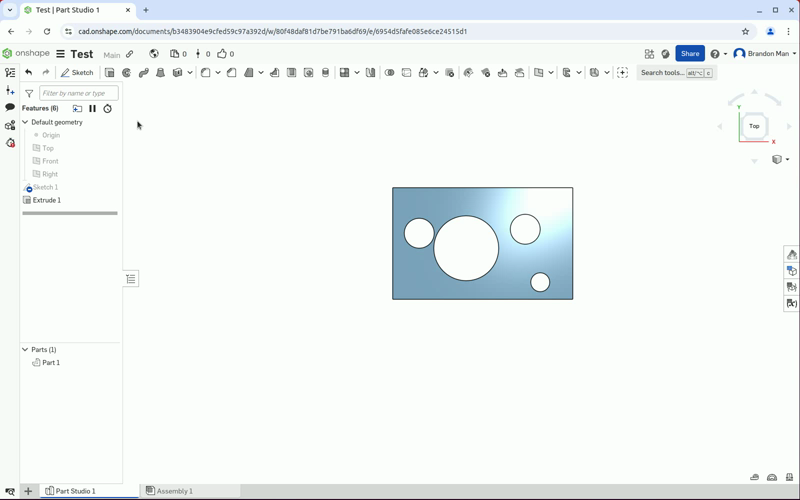
key(shift+h)
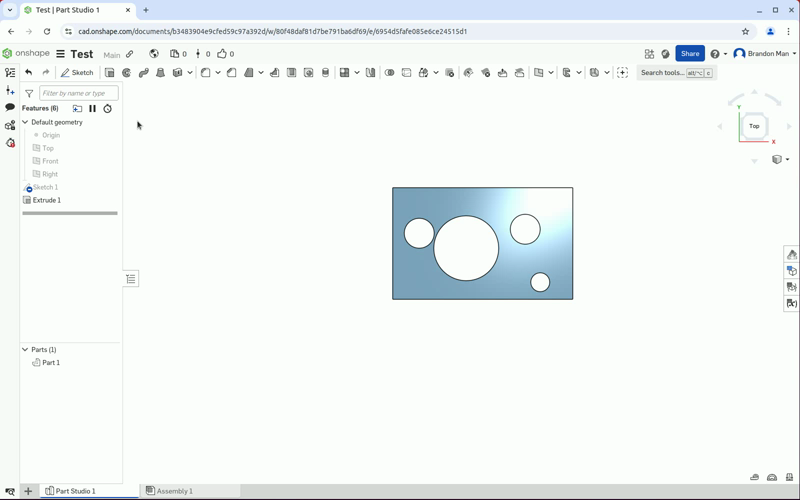
mouse_move(73, 189)
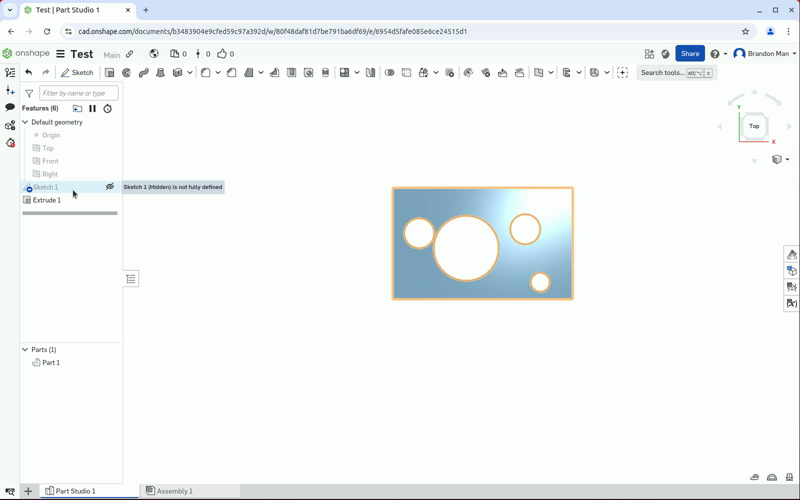
click(73, 189)
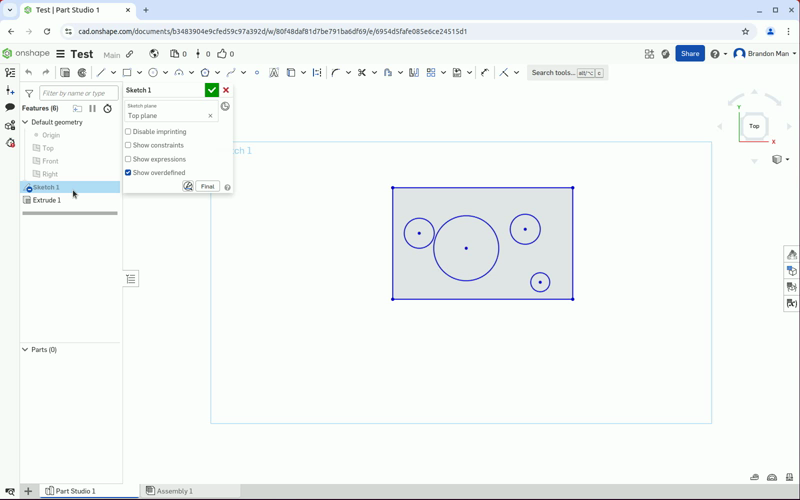
mouse_move(229, 92)
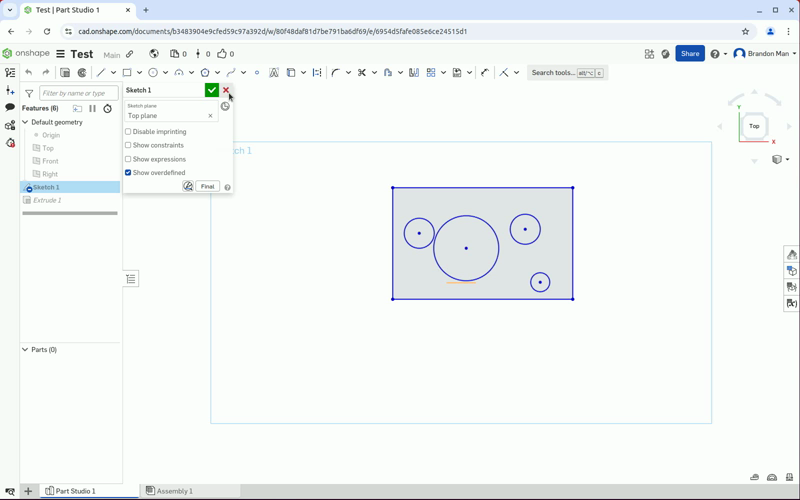
click(229, 92)
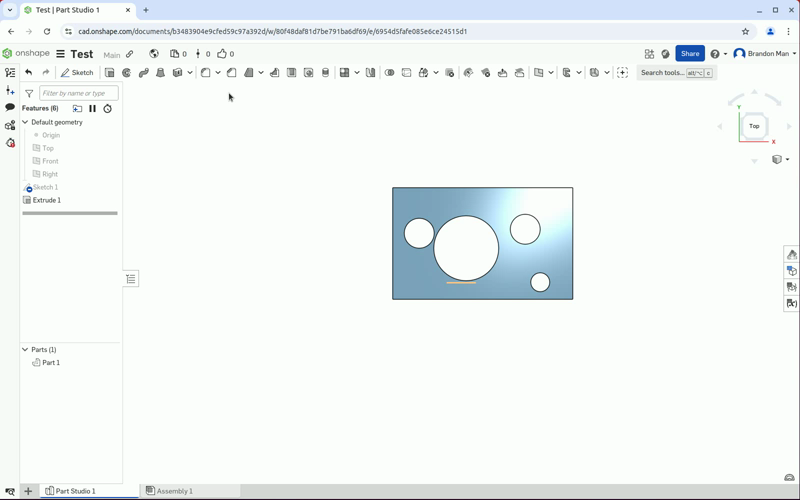
mouse_move(73, 352)
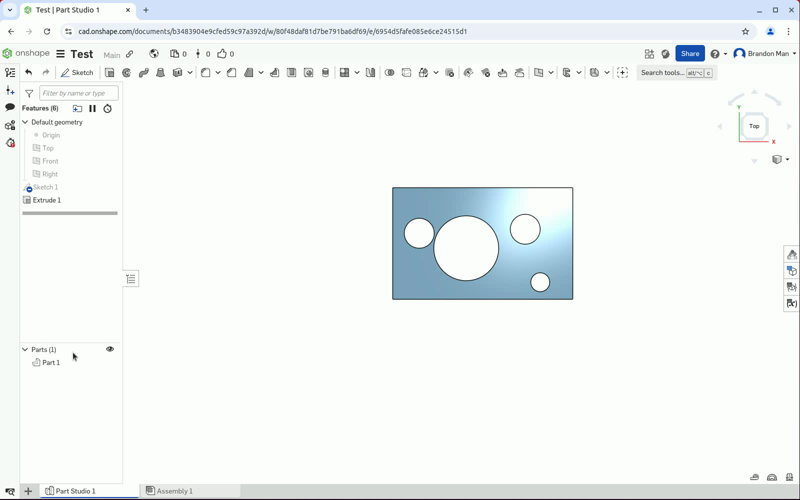
key(y)
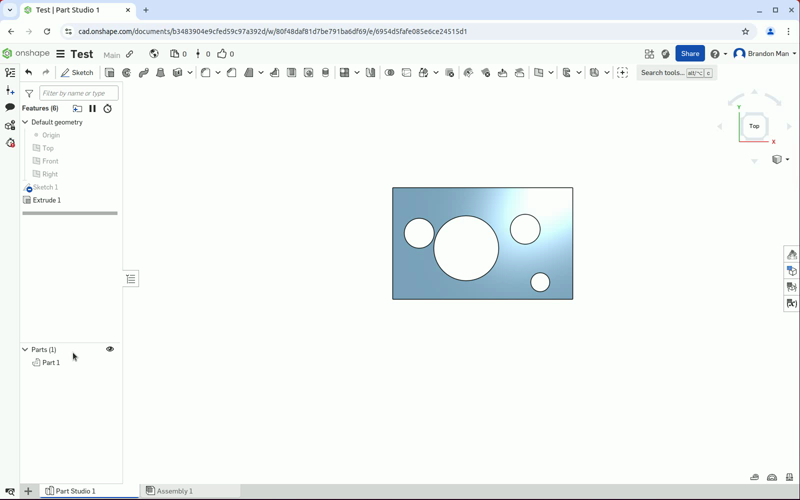
key(shift+p)
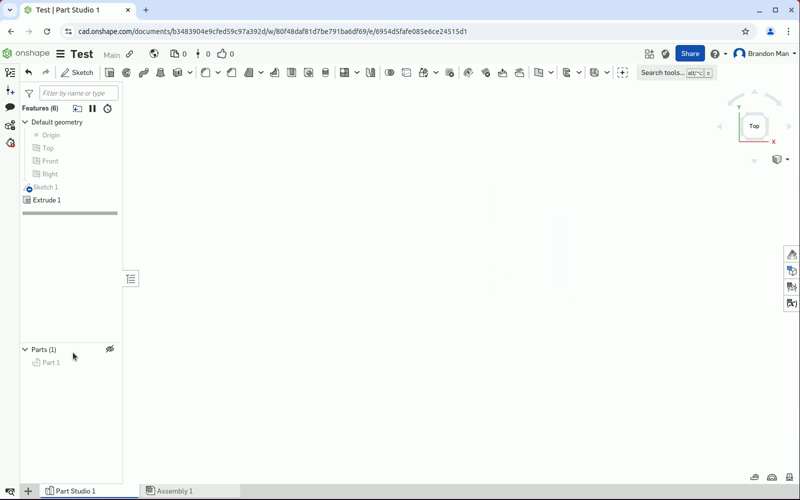
key(space)
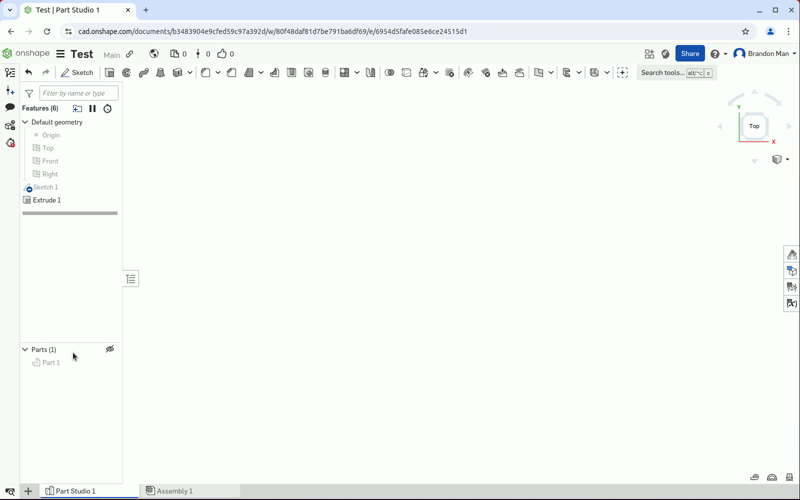
key_down(shift)
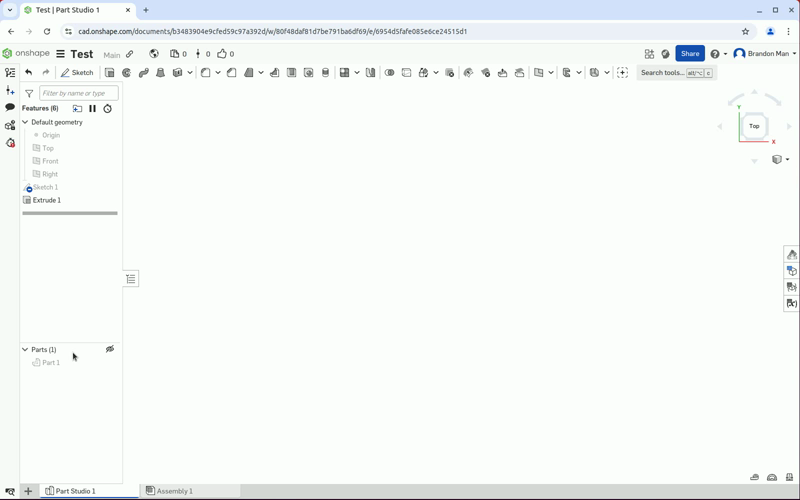
key(up)
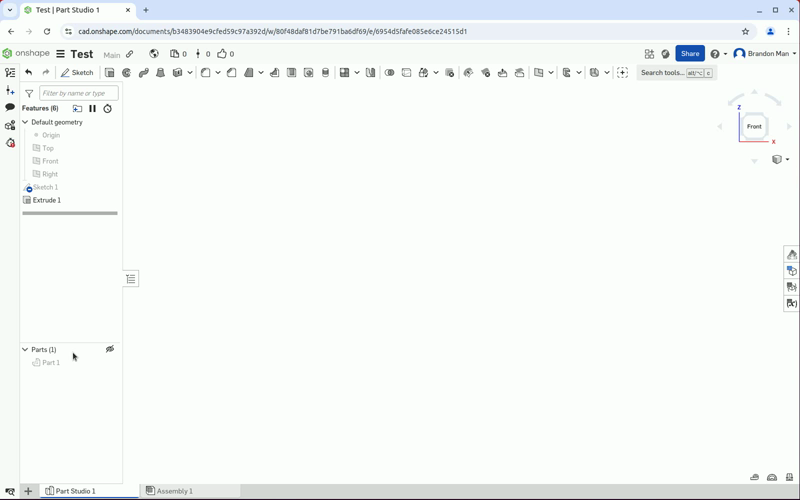
key_up(shift)
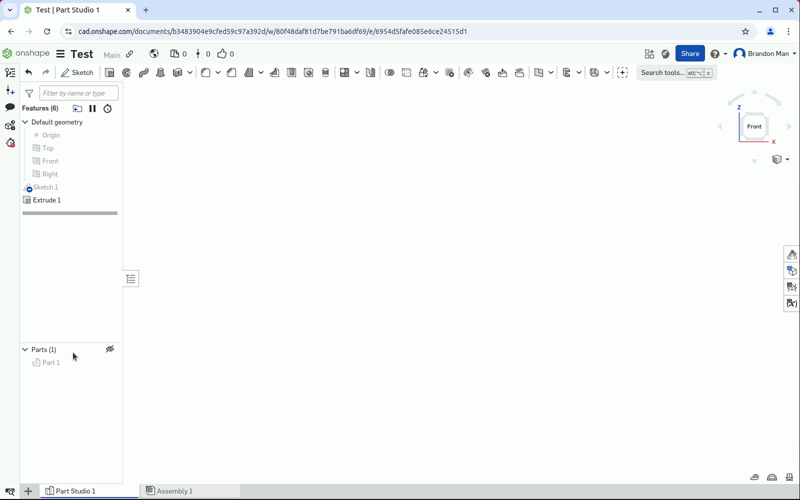
mouse_move(73, 352)
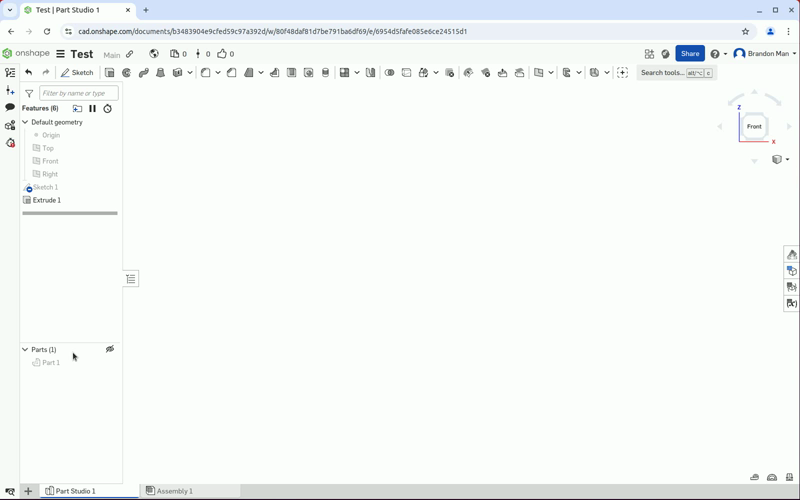
key(shift+y)
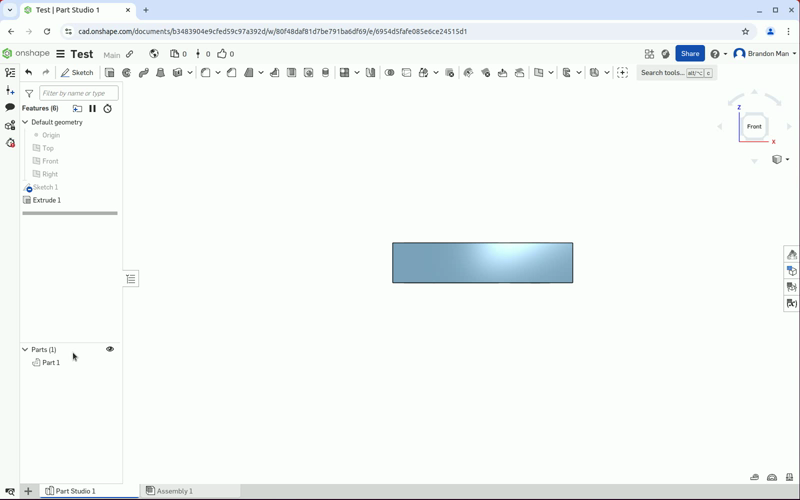
mouse_move(541, 75)
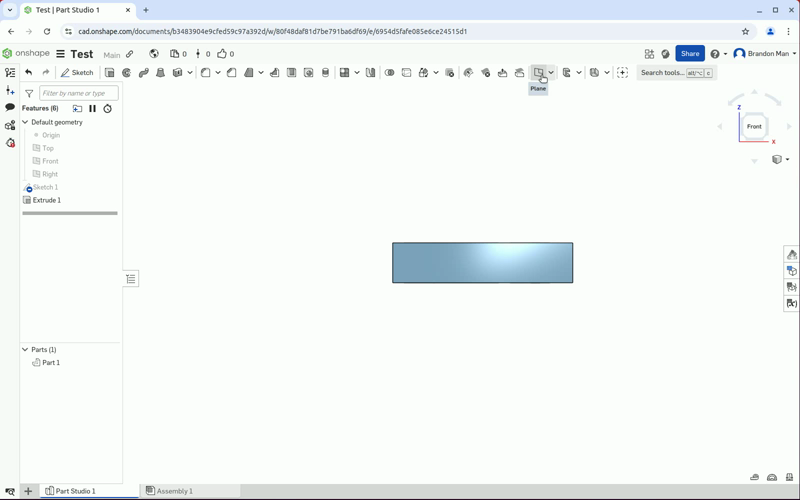
click(541, 75)
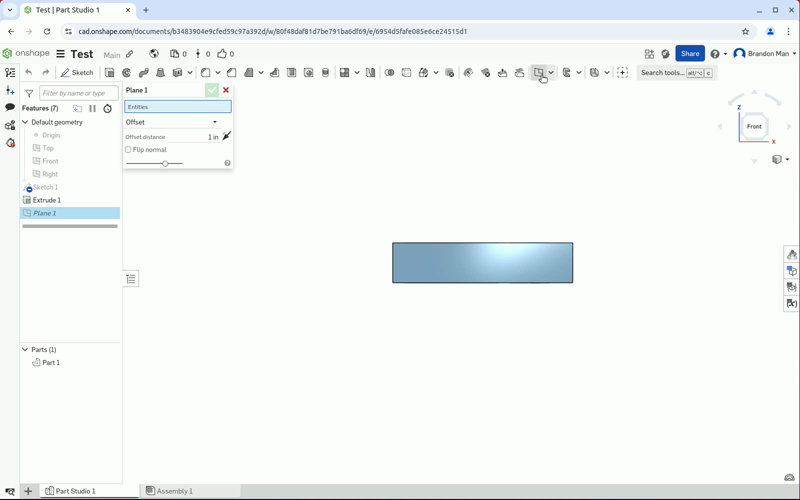
mouse_move(73, 163)
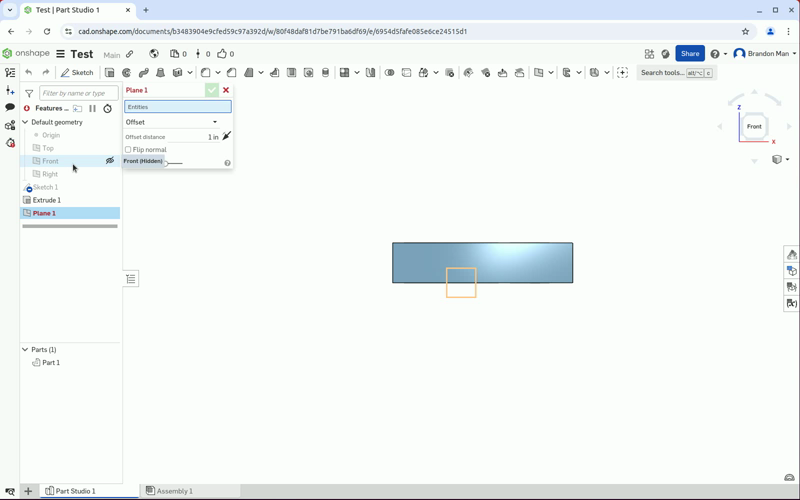
click(73, 163)
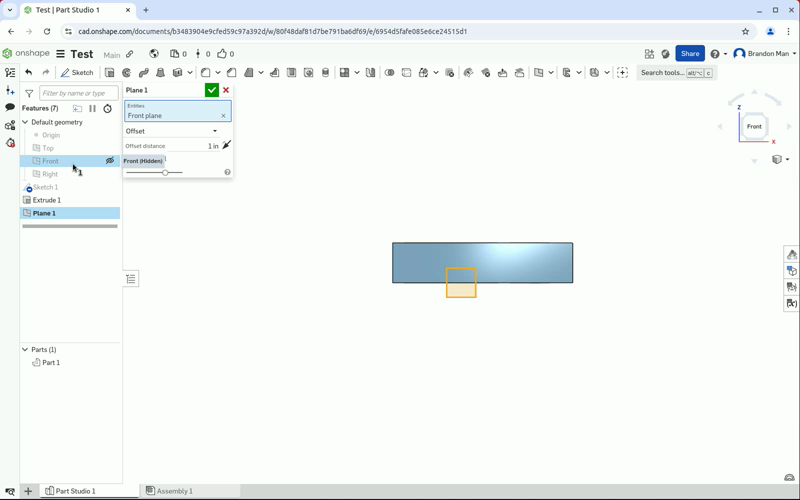
key(tab, 2)
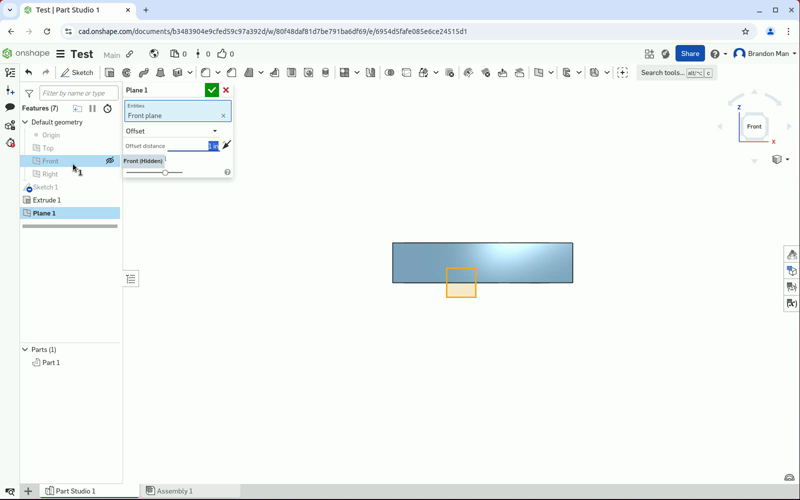
text(3.358)
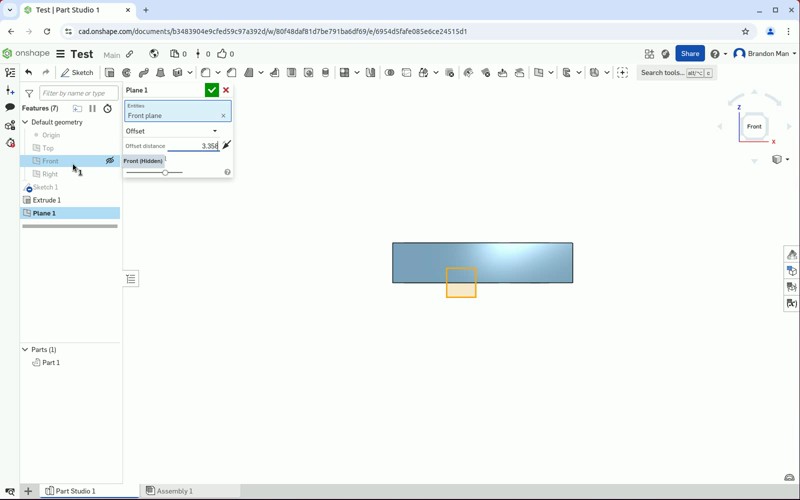
key(enter, 2)
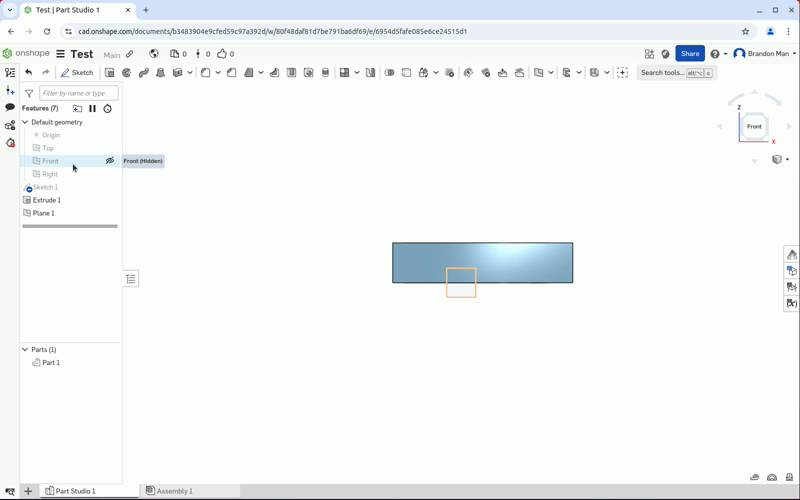
key(shift+s)
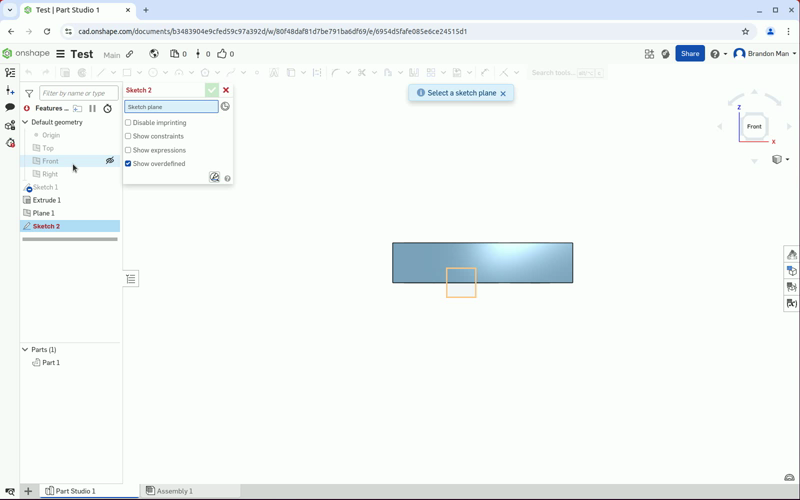
mouse_move(73, 215)
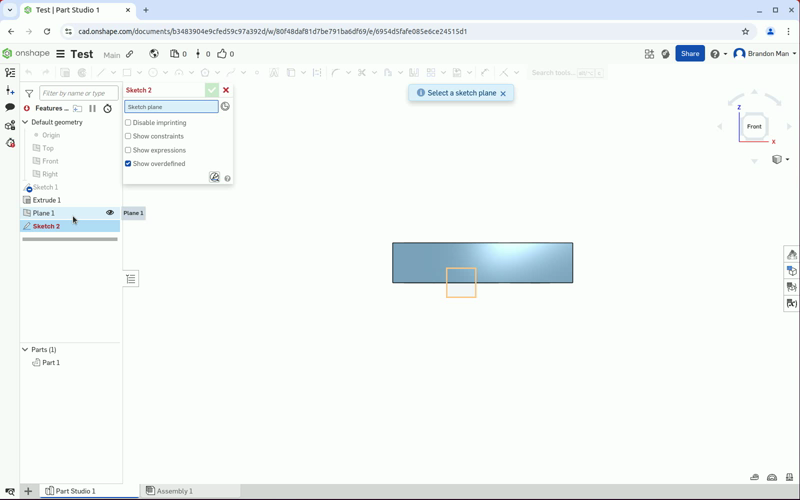
click(73, 215)
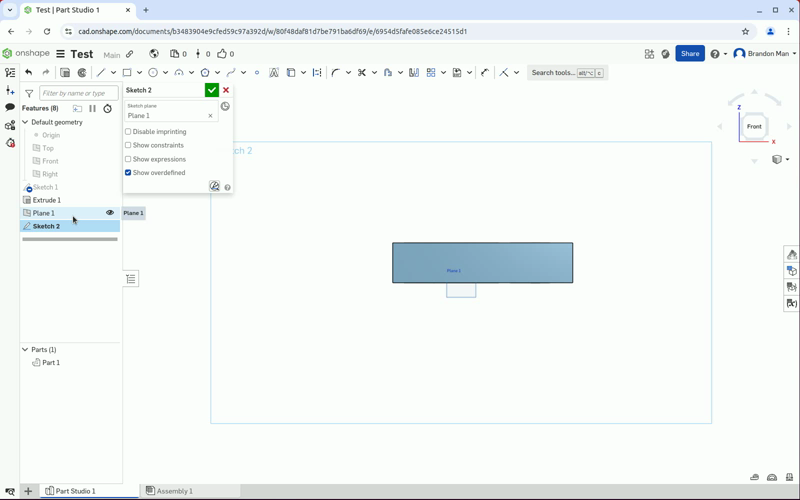
mouse_move(73, 352)
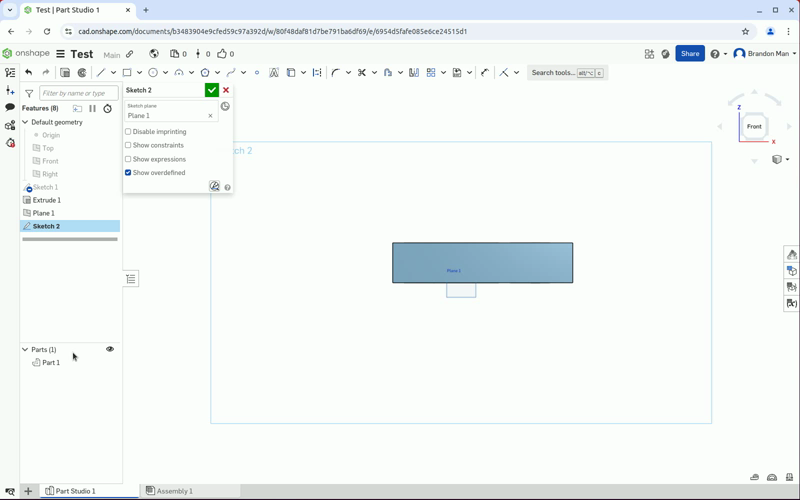
key(y)
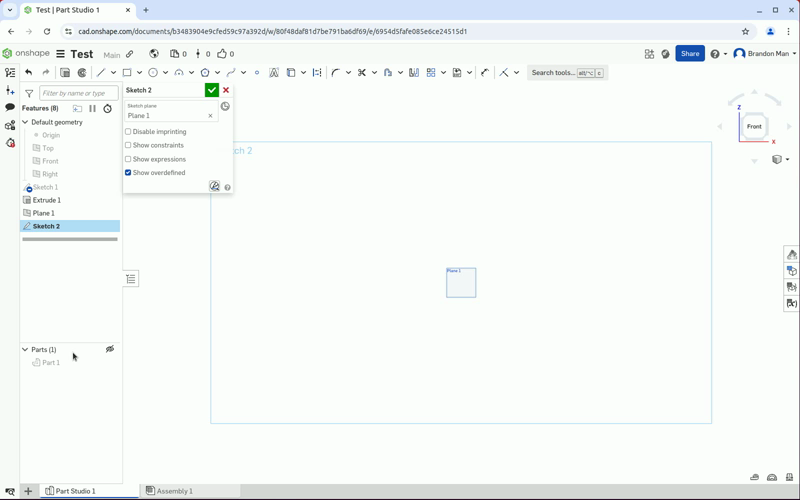
key(l)
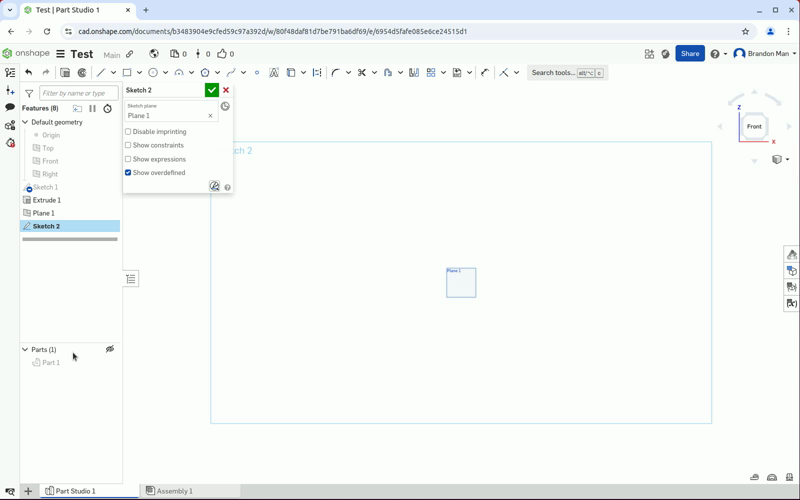
key_down(shift)
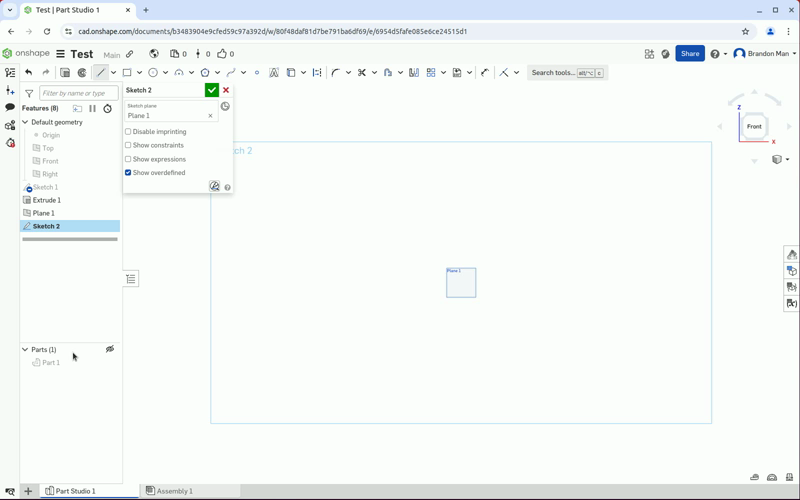
mouse_move(407, 270)
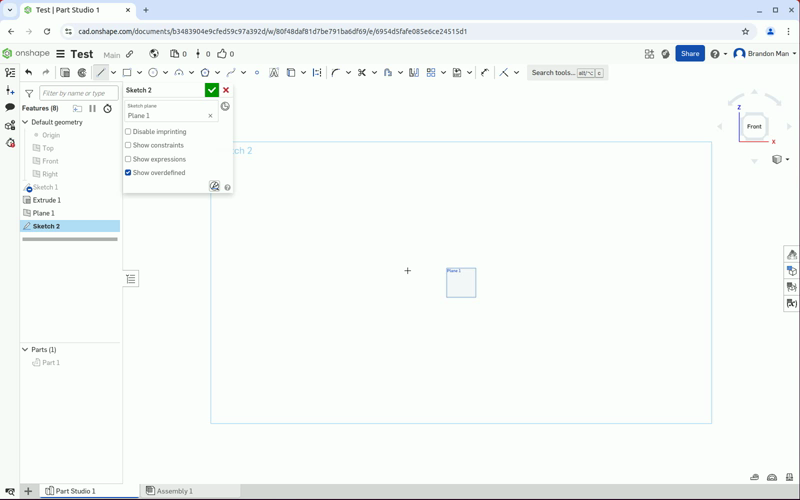
click(407, 270)
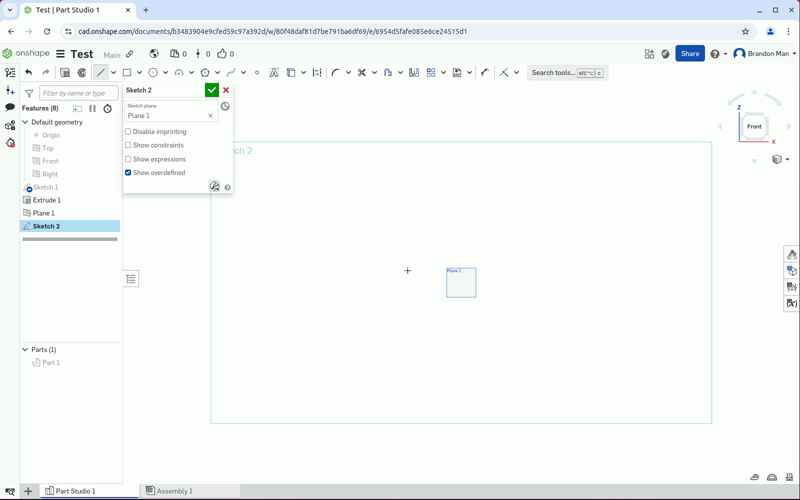
key_up(shift)
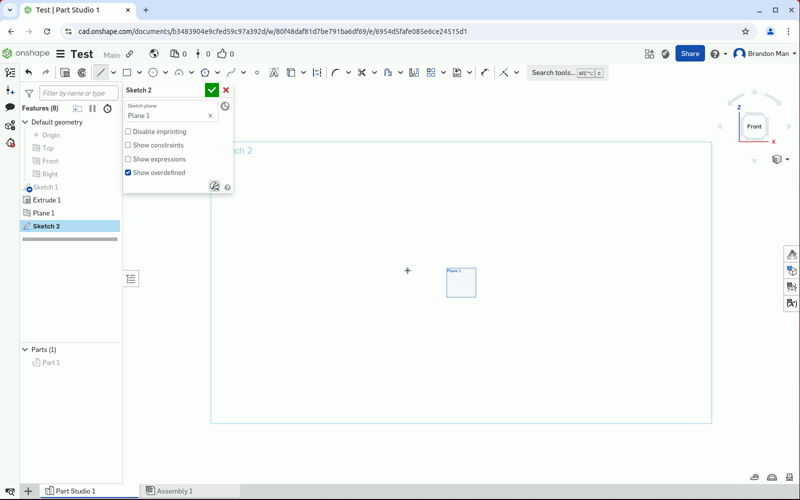
key_down(shift)
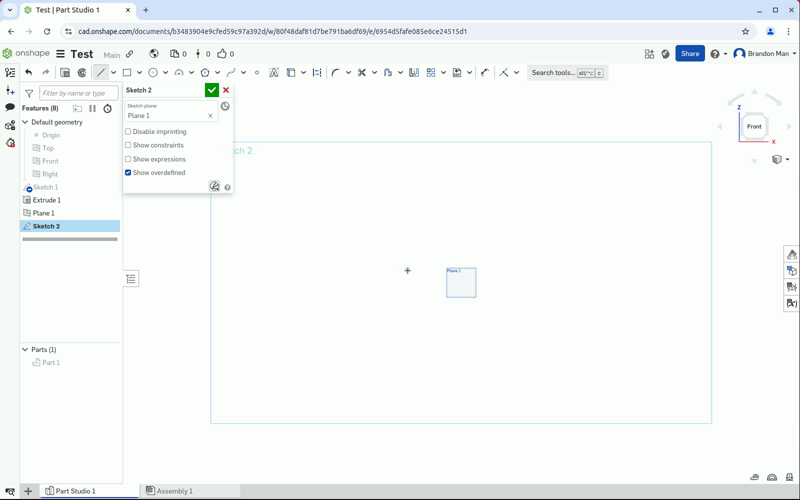
mouse_move(437, 270)
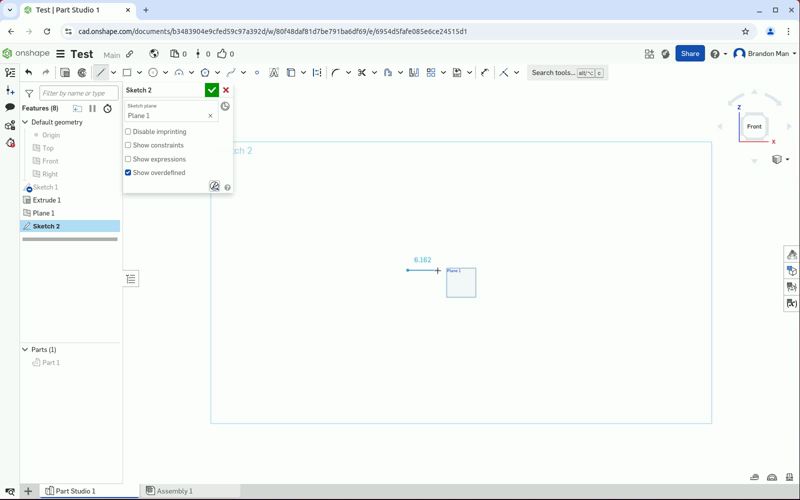
mouse_move(415, 277)
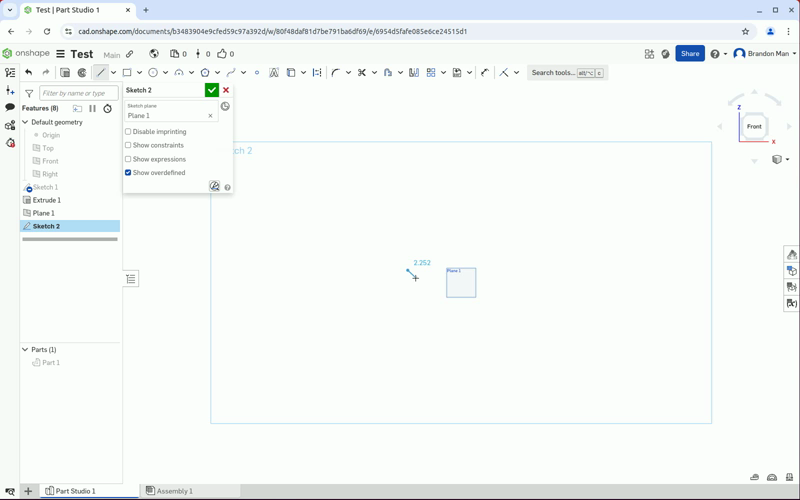
click(415, 277)
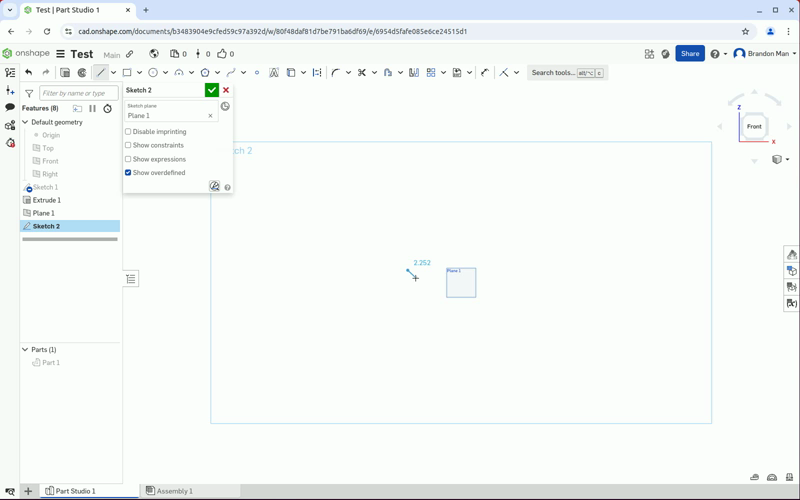
key_up(shift)
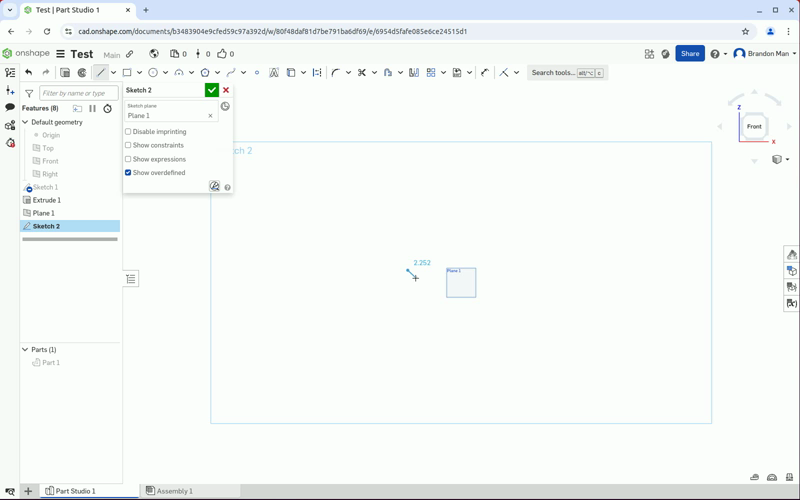
key_down(shift)
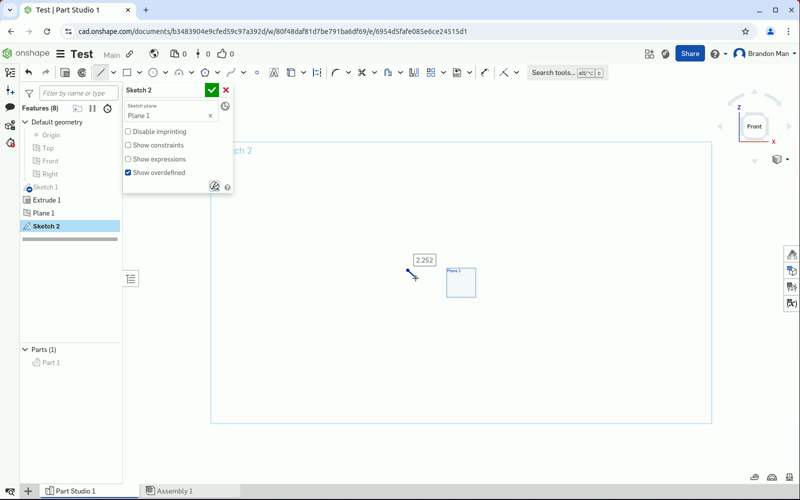
mouse_move(445, 277)
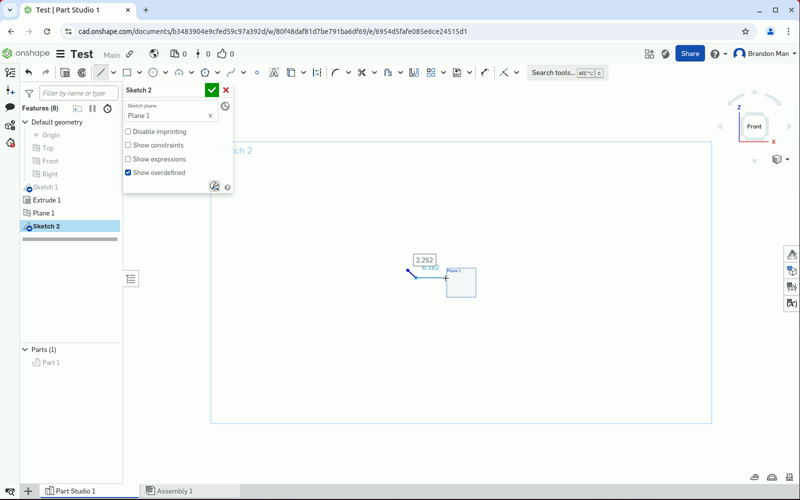
mouse_move(426, 276)
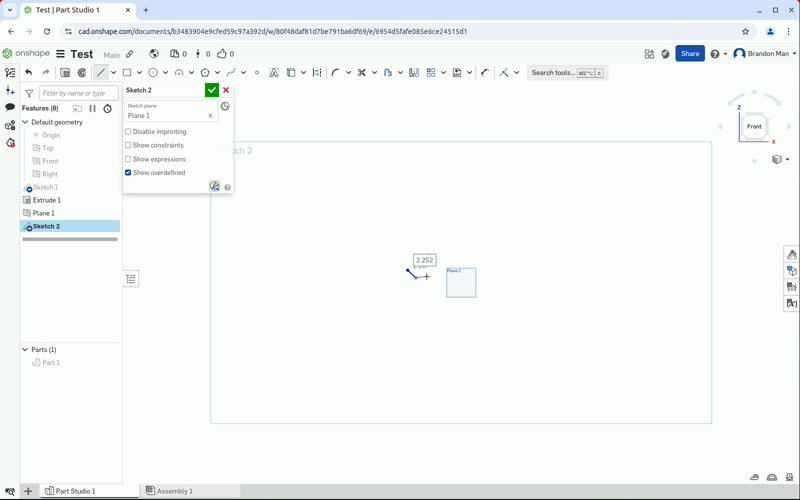
click(426, 276)
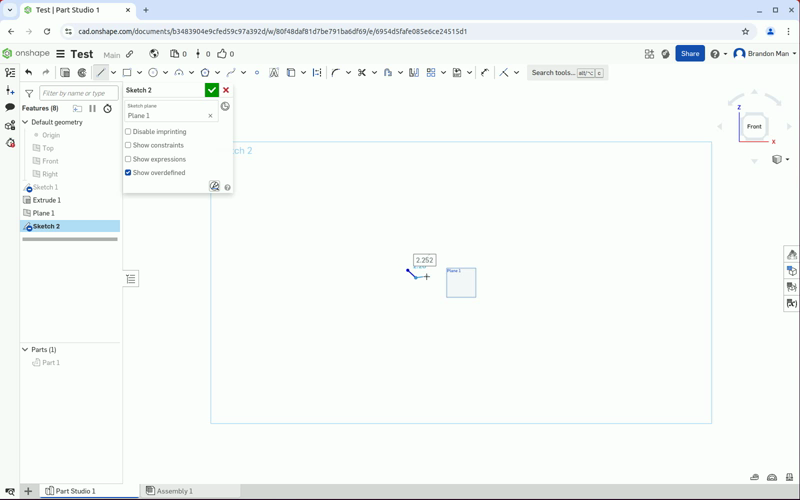
key_up(shift)
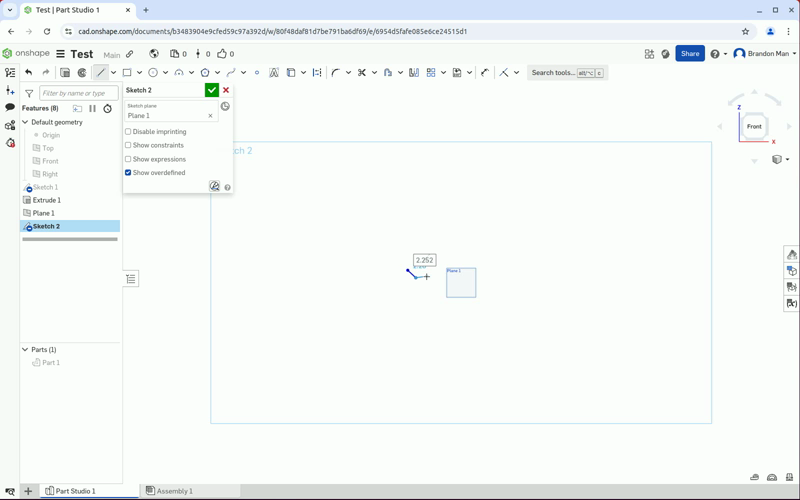
key_down(shift)
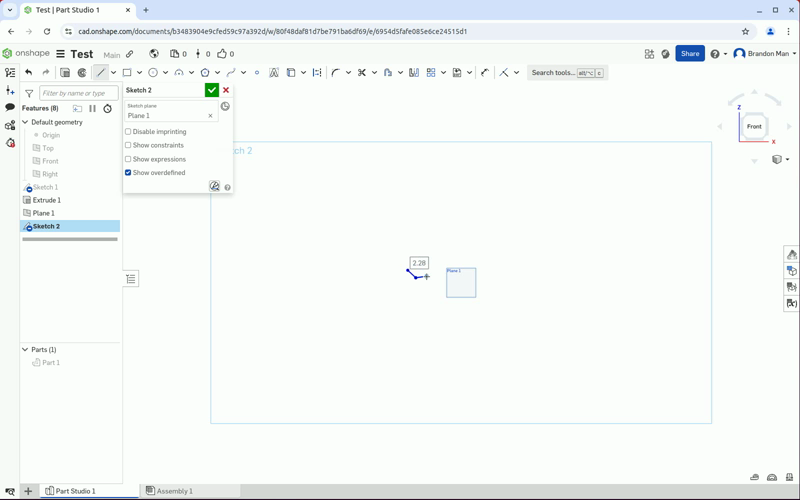
mouse_move(456, 276)
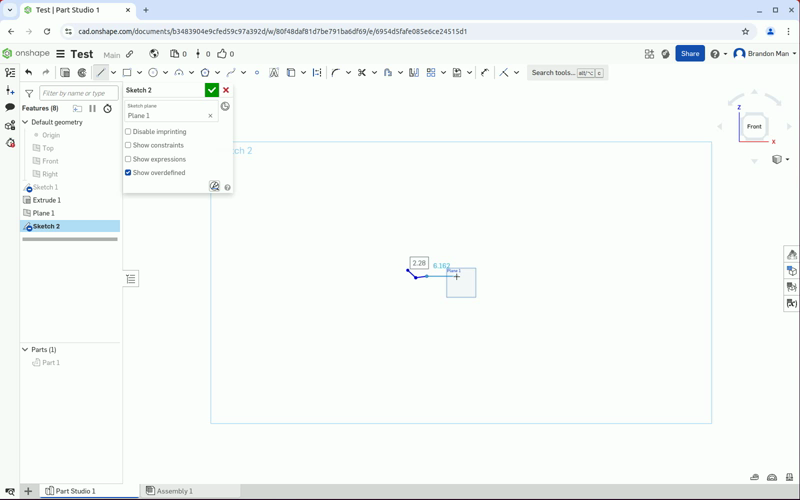
mouse_move(432, 266)
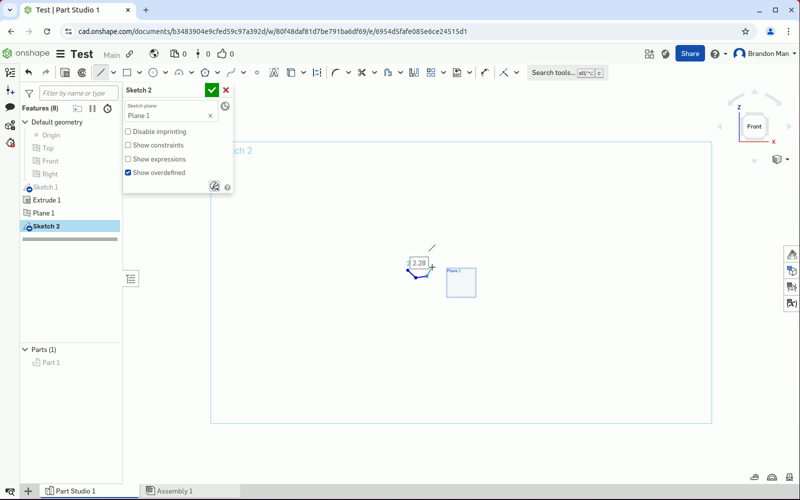
click(432, 266)
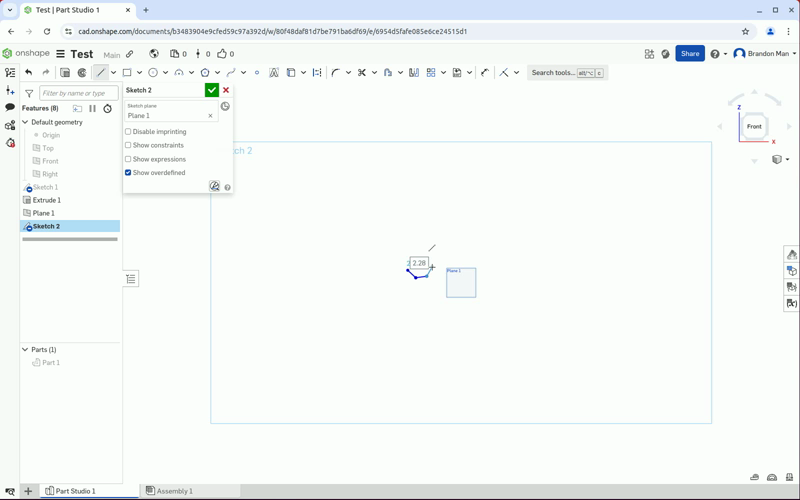
key_up(shift)
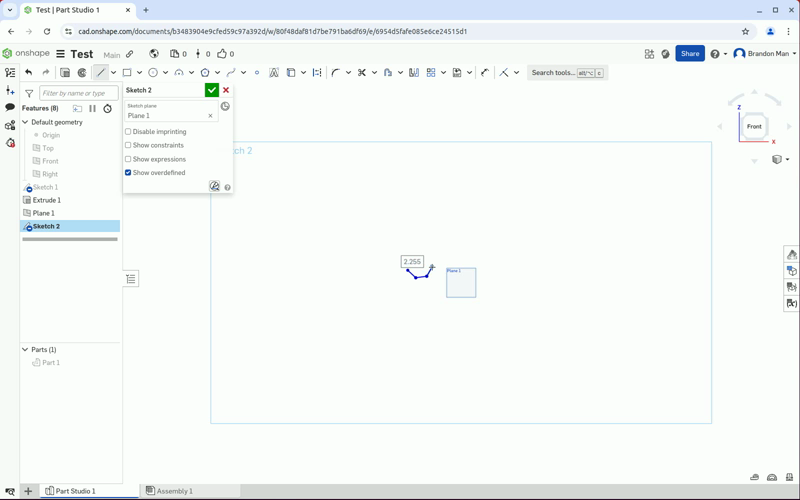
key_down(shift)
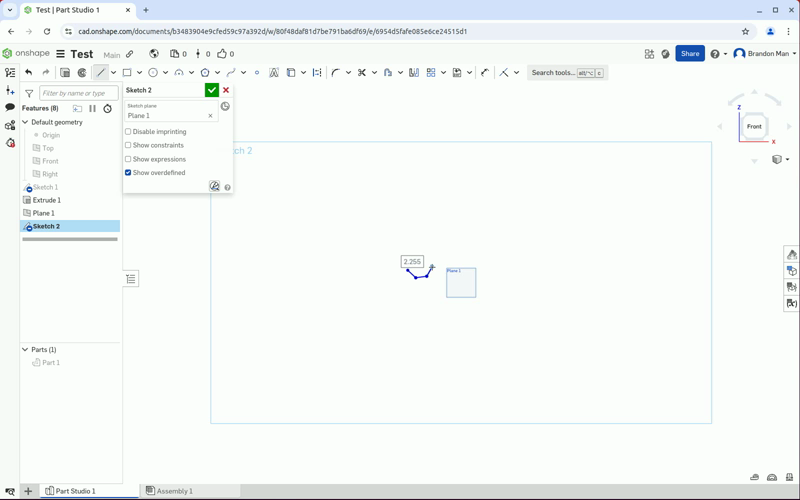
mouse_move(462, 266)
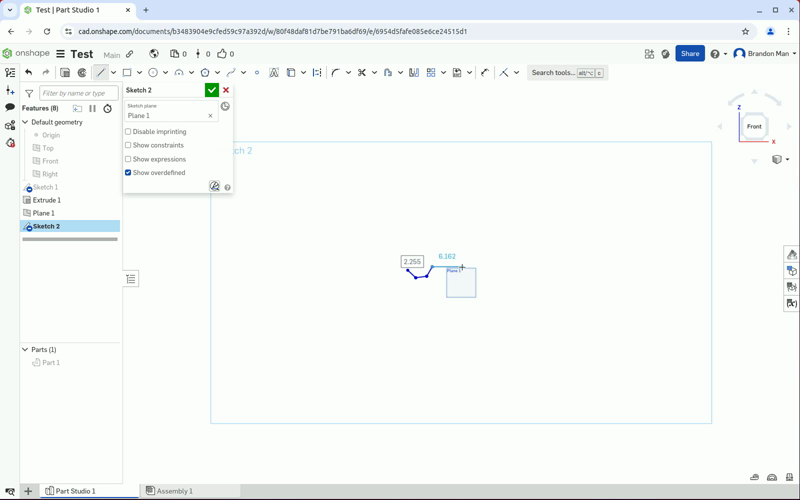
mouse_move(428, 256)
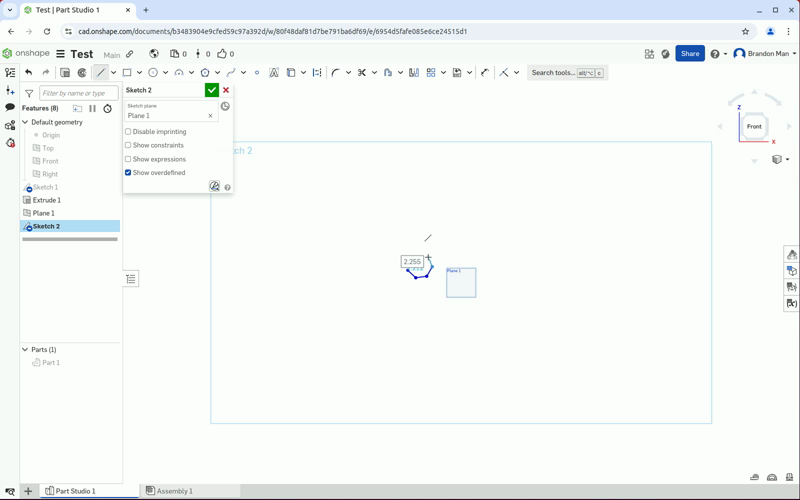
click(428, 256)
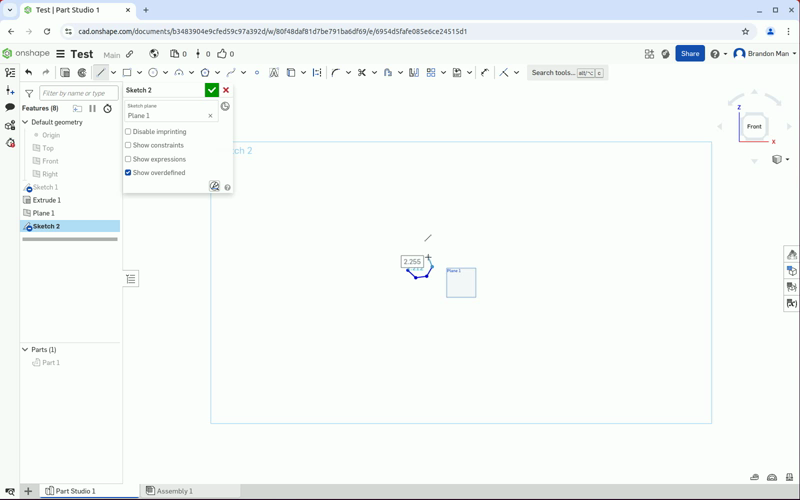
key_up(shift)
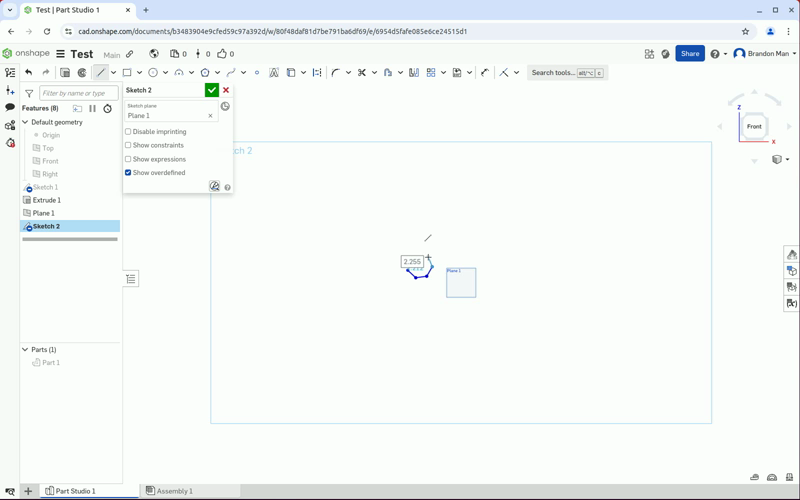
key_down(shift)
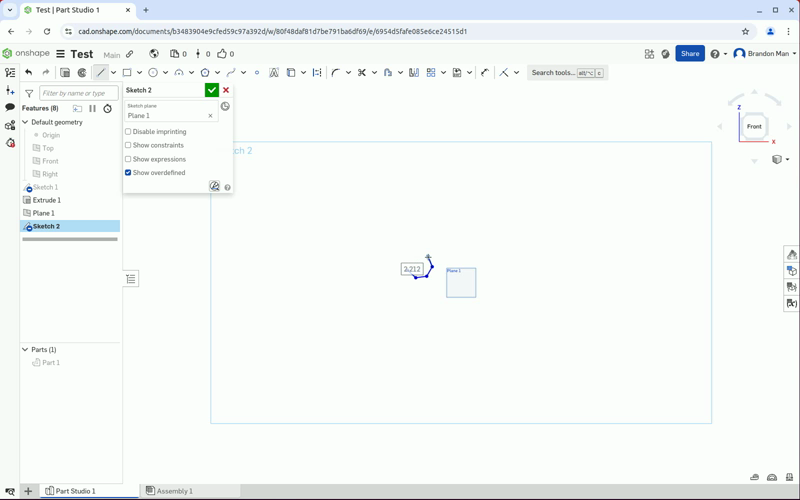
mouse_move(458, 256)
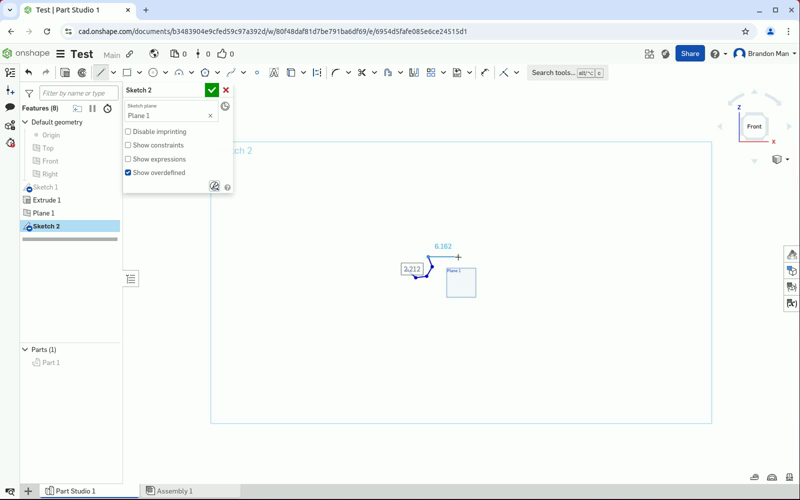
mouse_move(417, 253)
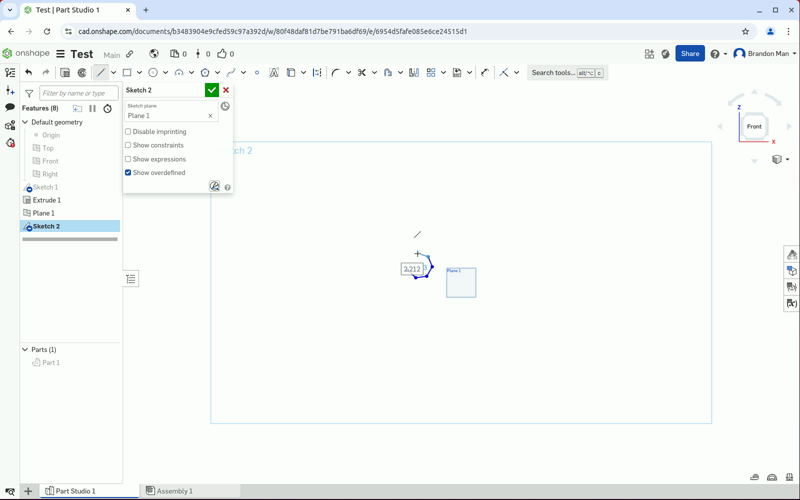
click(417, 253)
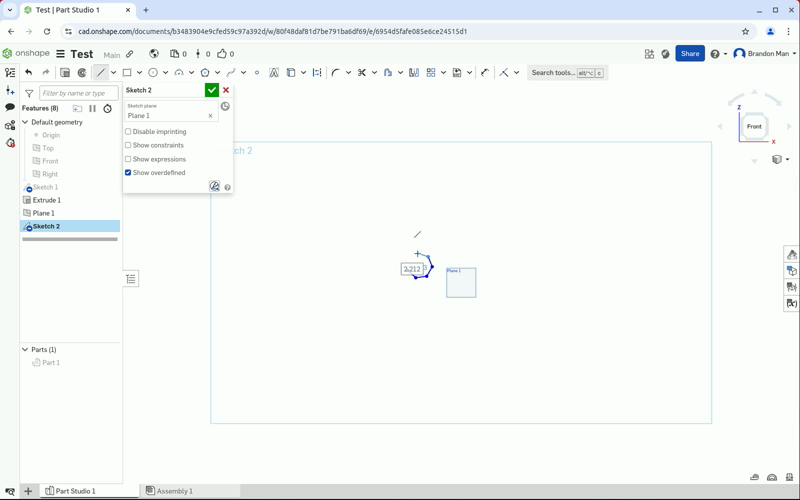
key_up(shift)
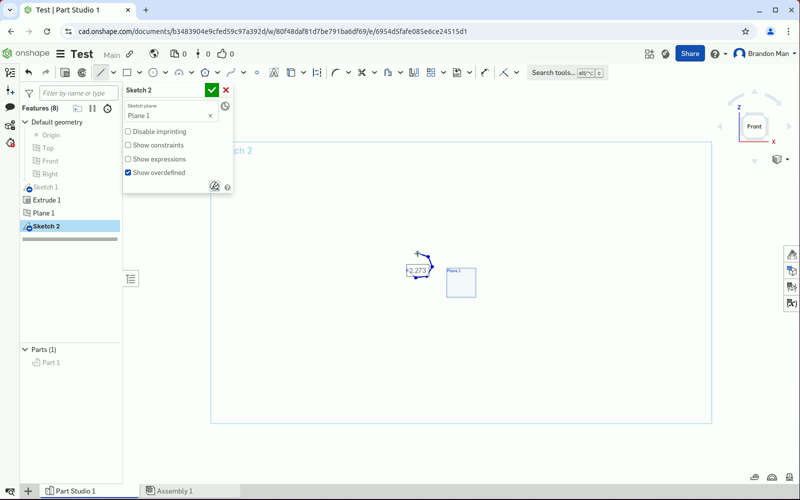
key_down(shift)
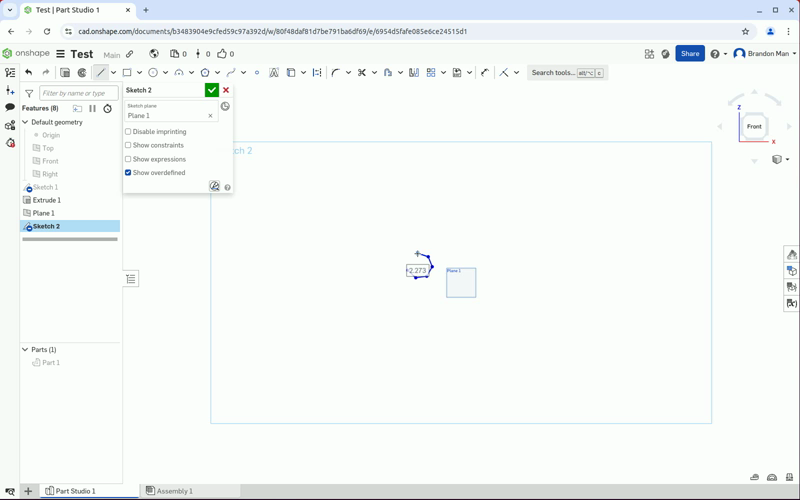
mouse_move(447, 253)
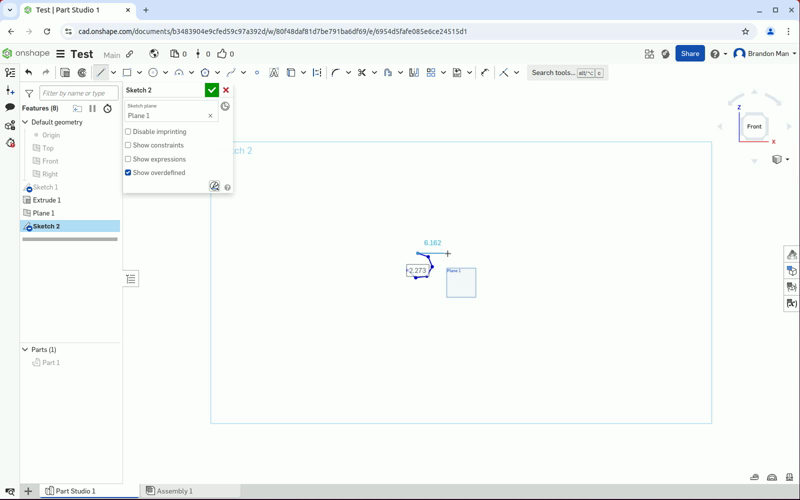
mouse_move(408, 258)
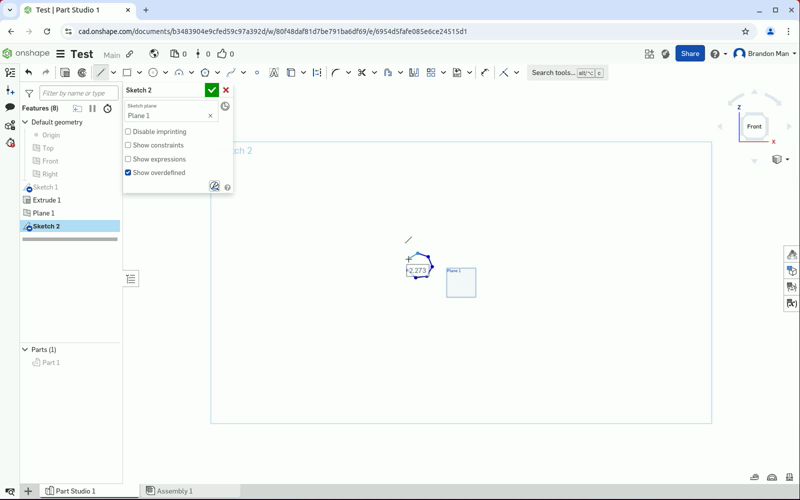
click(408, 258)
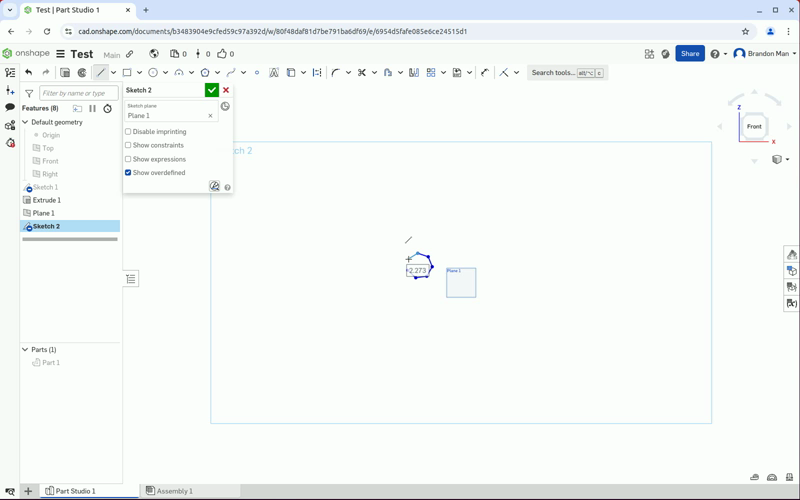
key_up(shift)
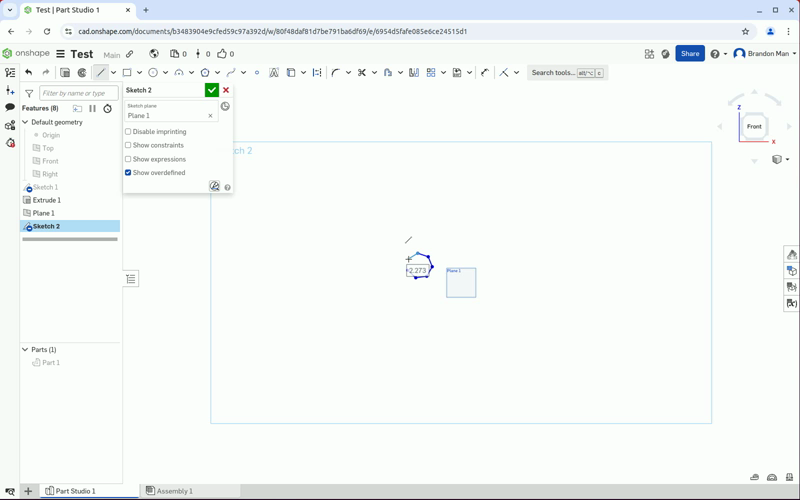
mouse_move(438, 258)
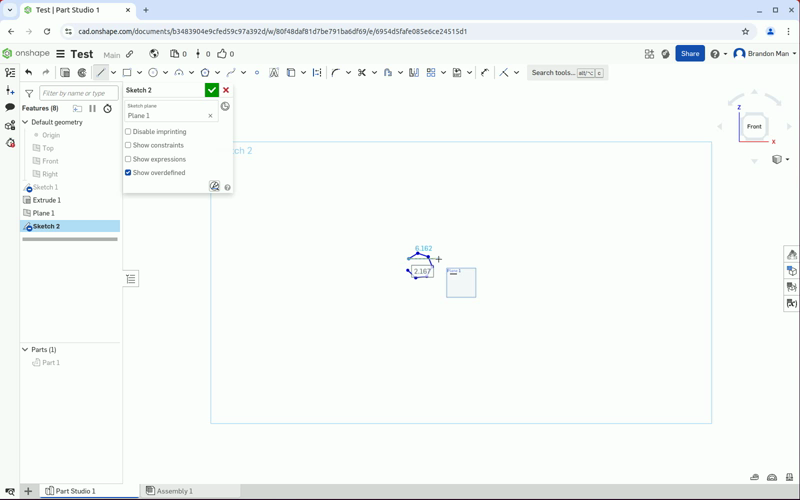
key_down(shift)
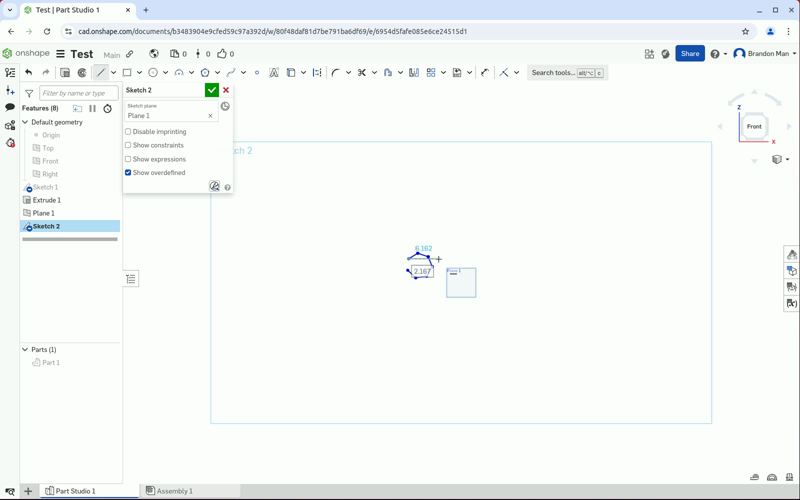
mouse_move(407, 270)
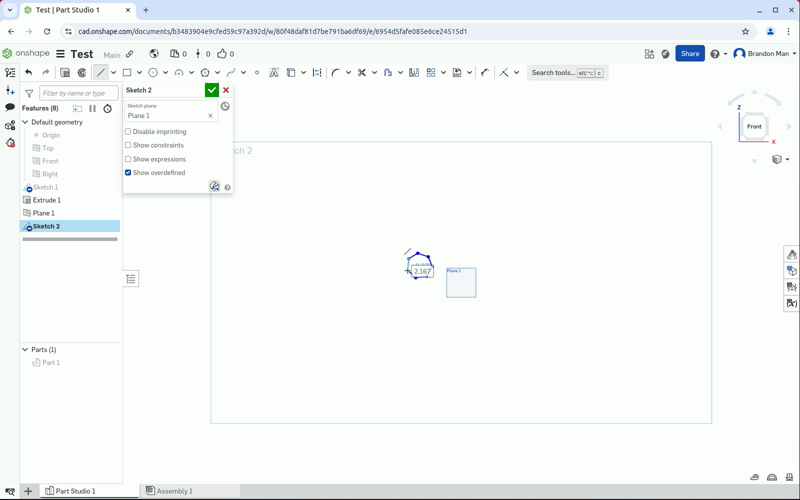
key_up(shift)
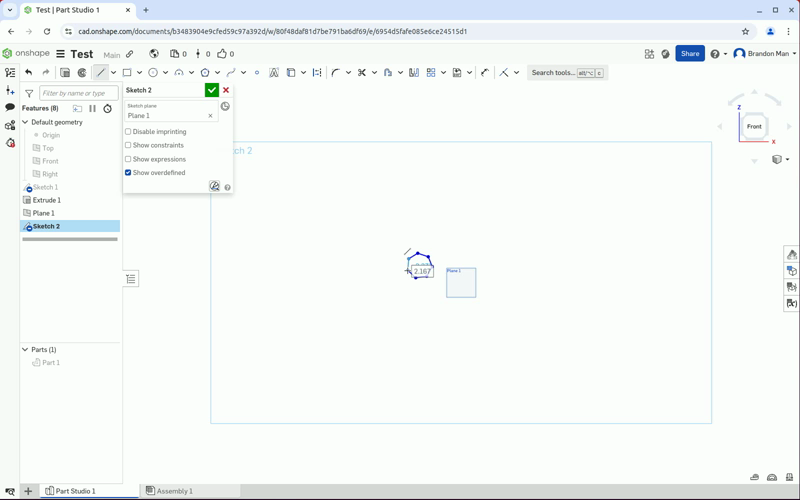
click(407, 270)
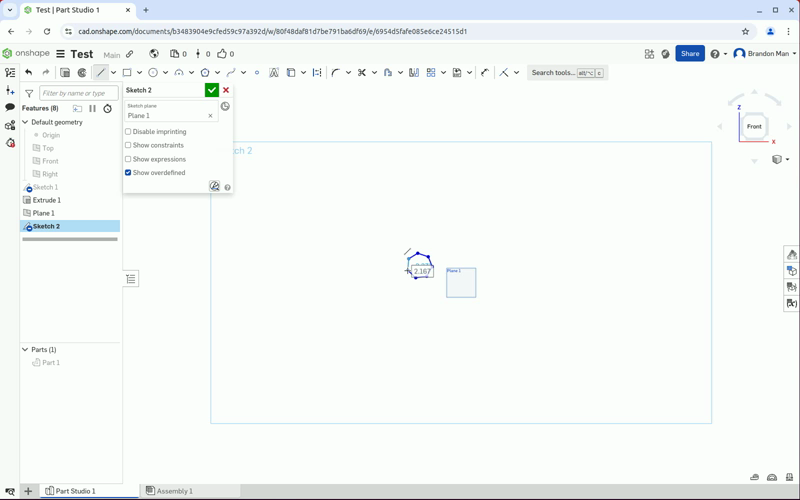
key(esc)
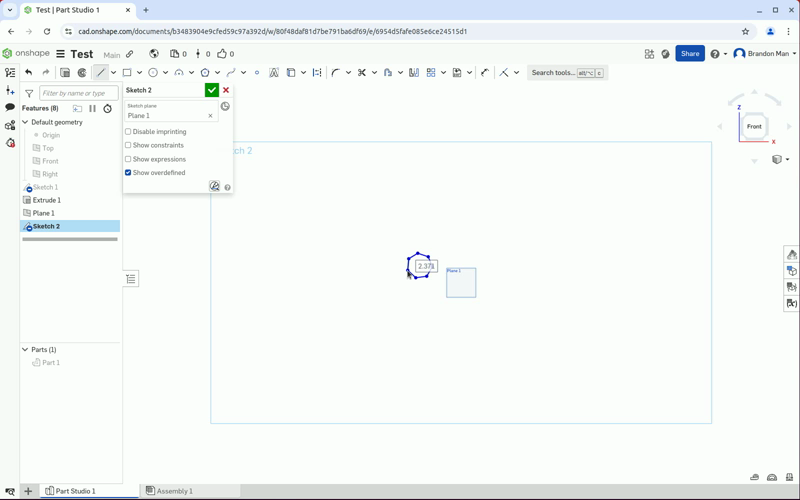
mouse_move(418, 257)
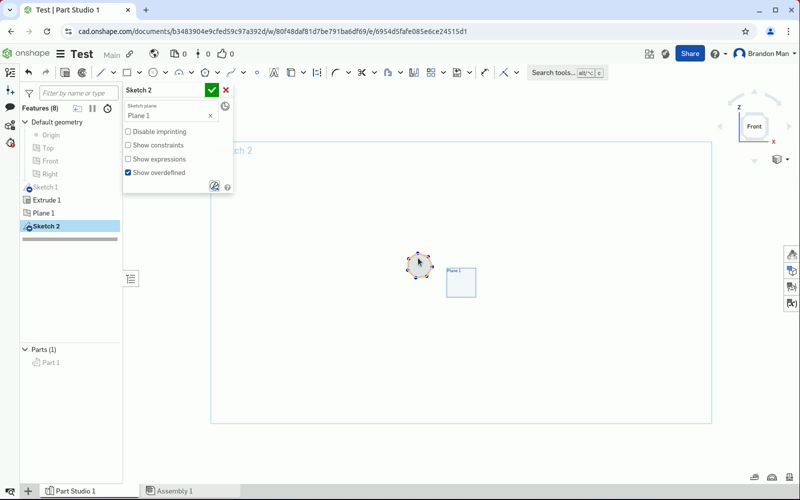
scroll(6)
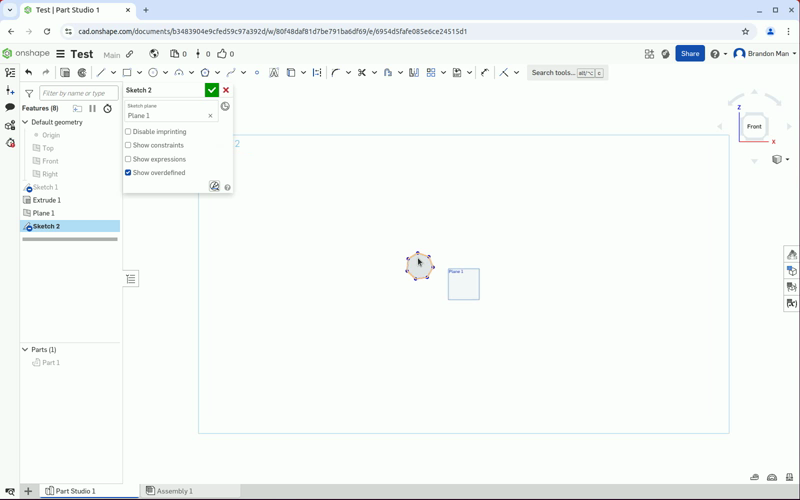
scroll(6)
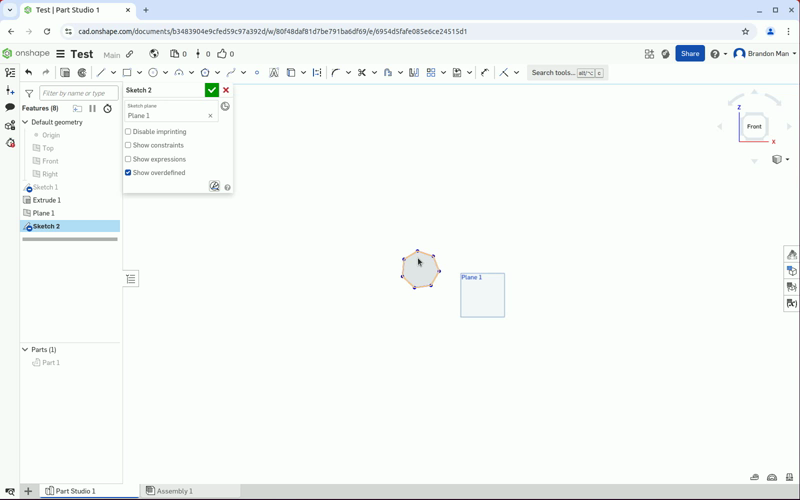
scroll(6)
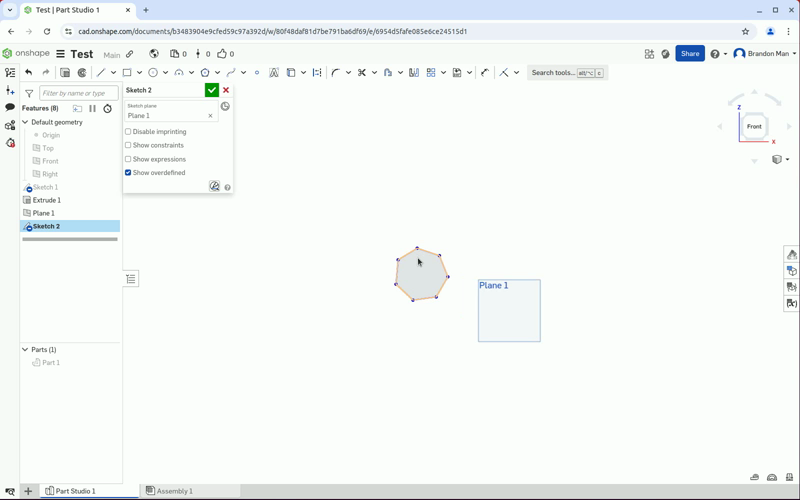
scroll(6)
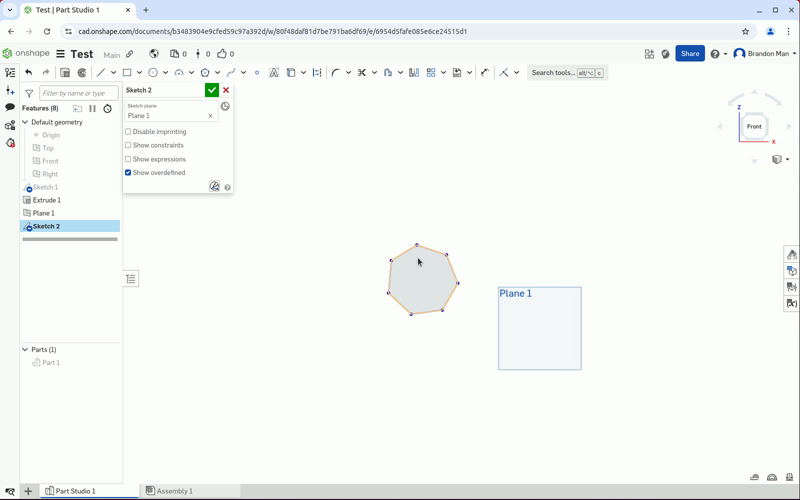
scroll(6)
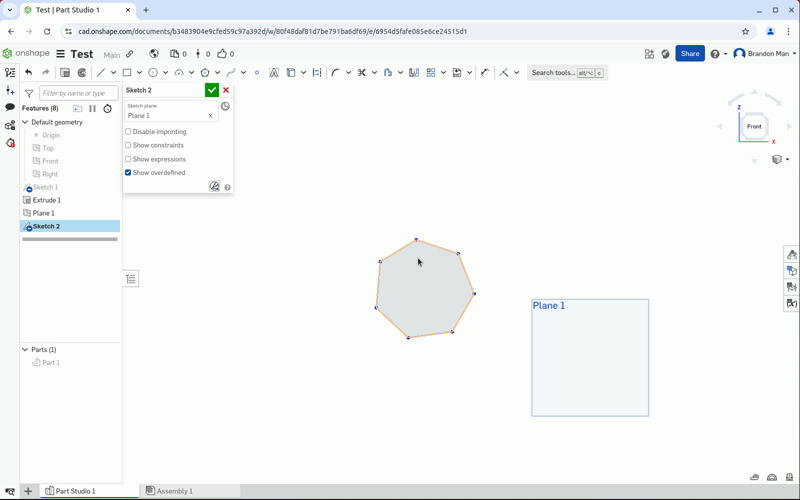
scroll(6)
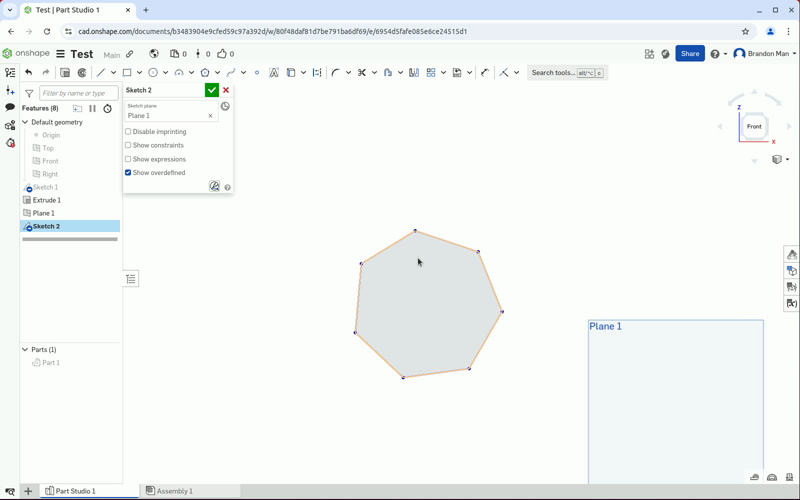
scroll(6)
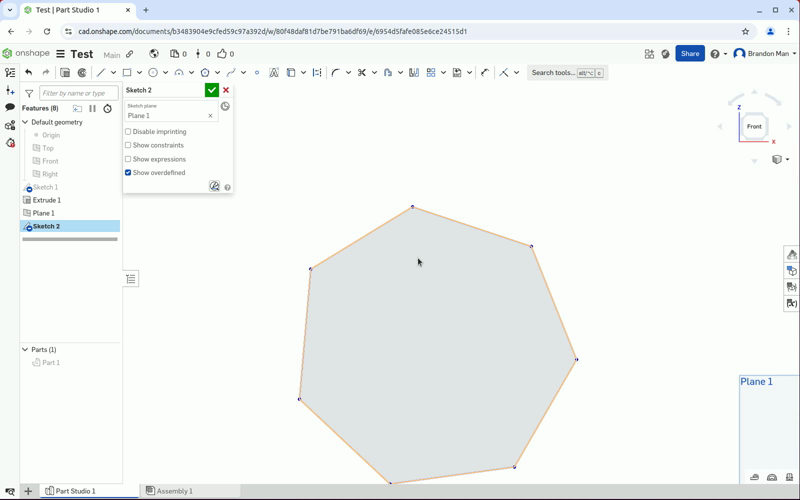
click(418, 257)
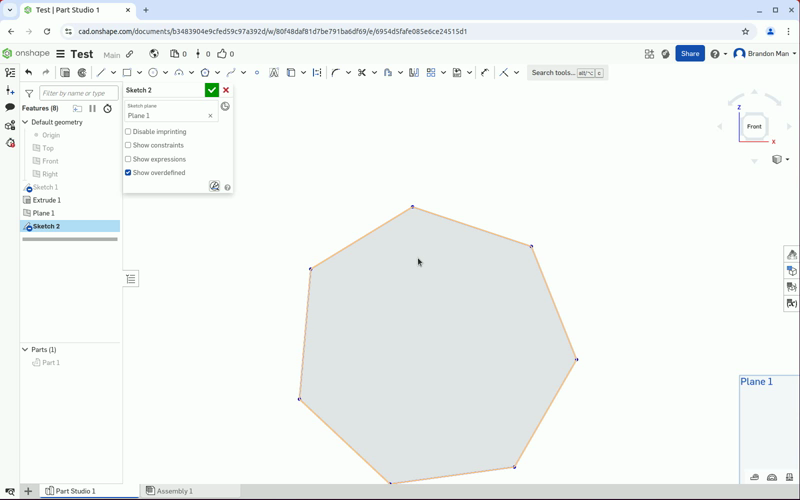
scroll(-6)
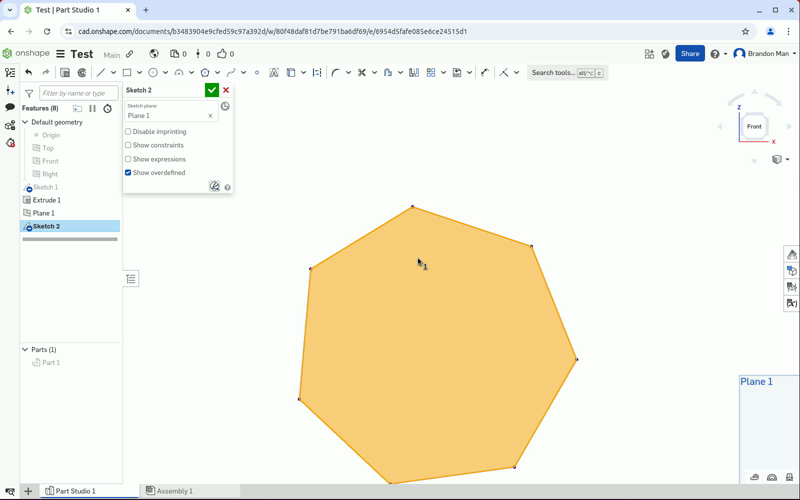
scroll(-6)
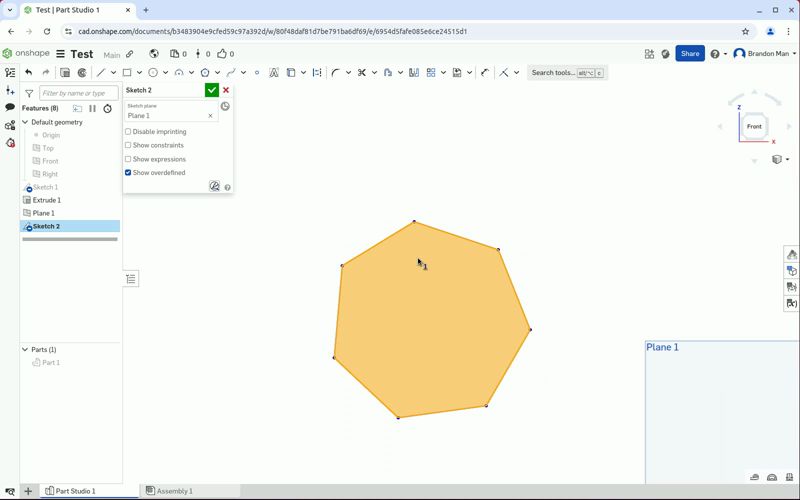
scroll(-6)
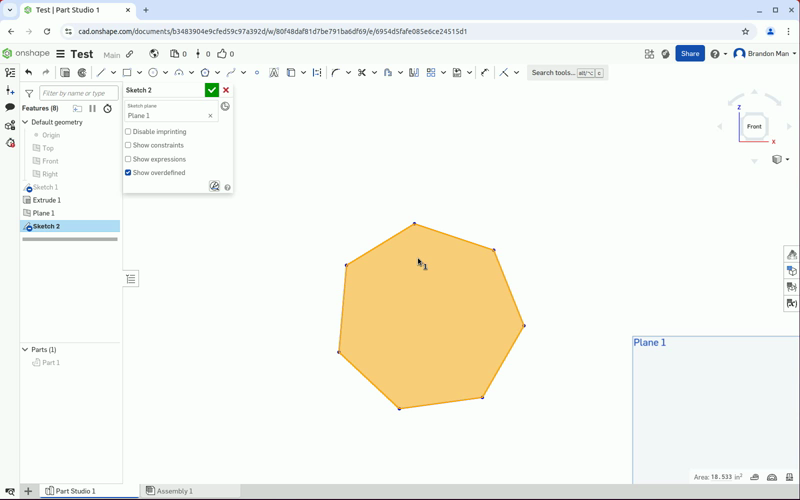
scroll(-6)
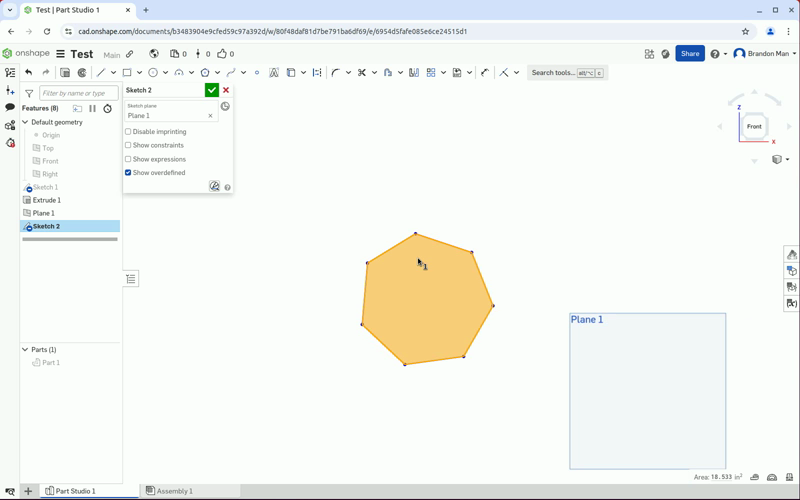
scroll(-6)
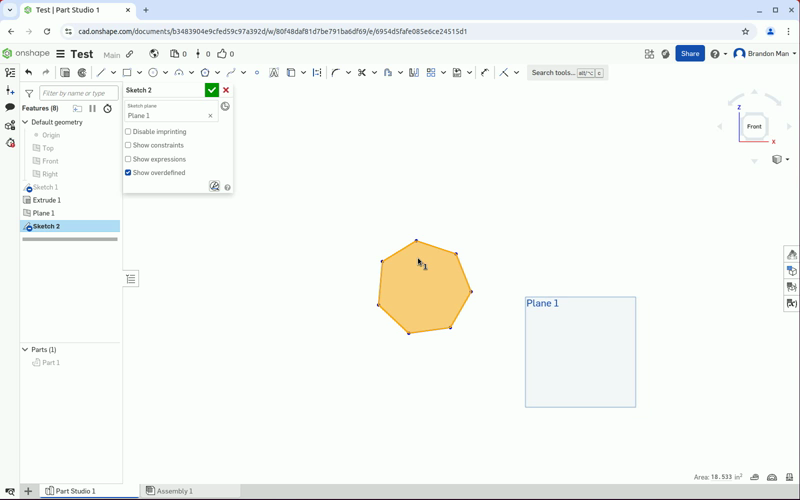
scroll(-6)
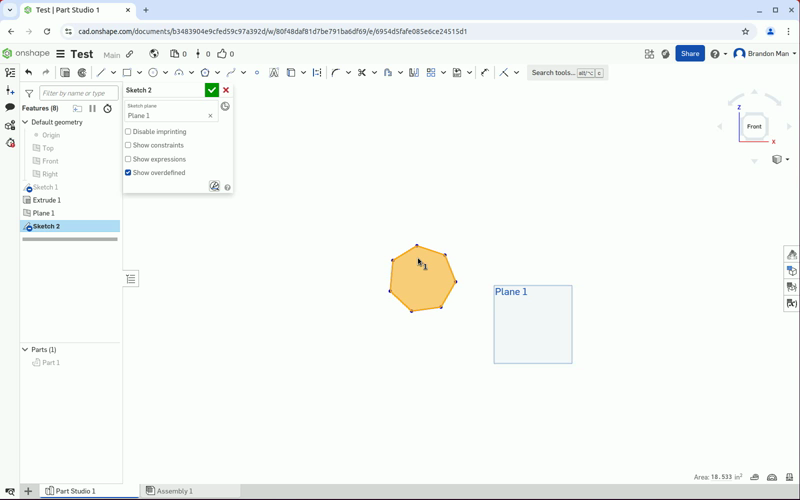
scroll(-6)
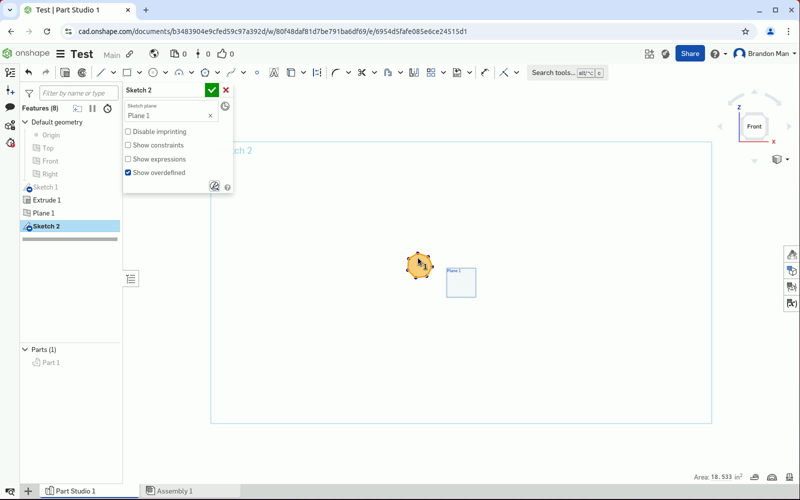
mouse_move(73, 352)
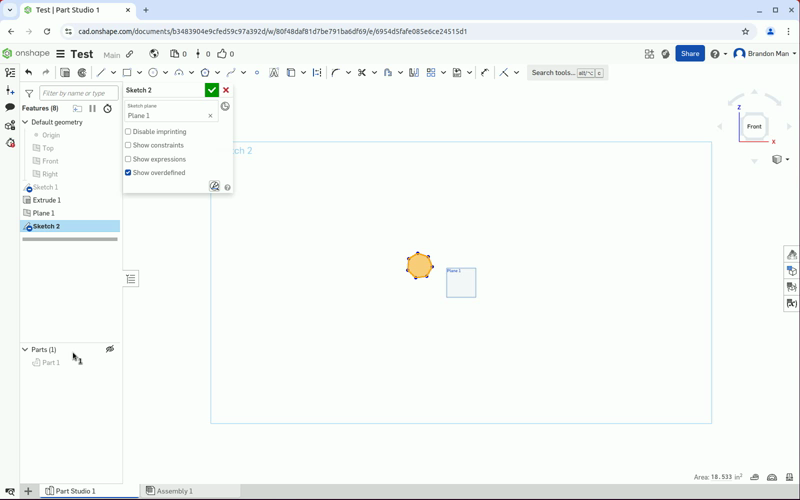
key(shift+y)
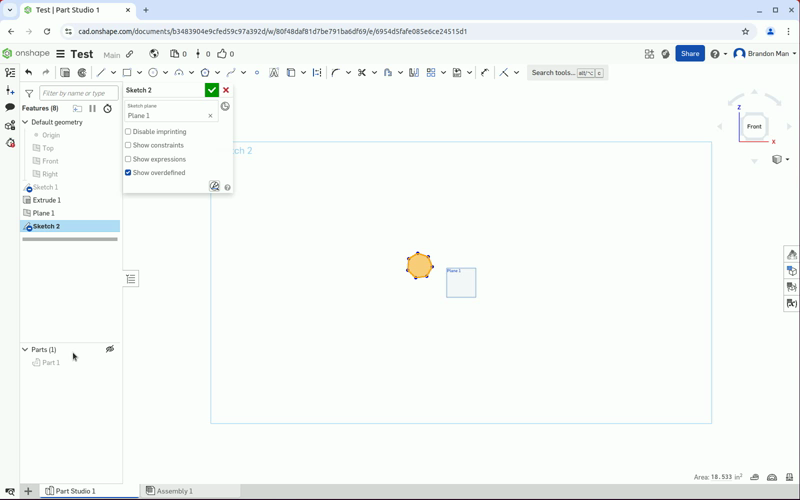
key(shift+e)
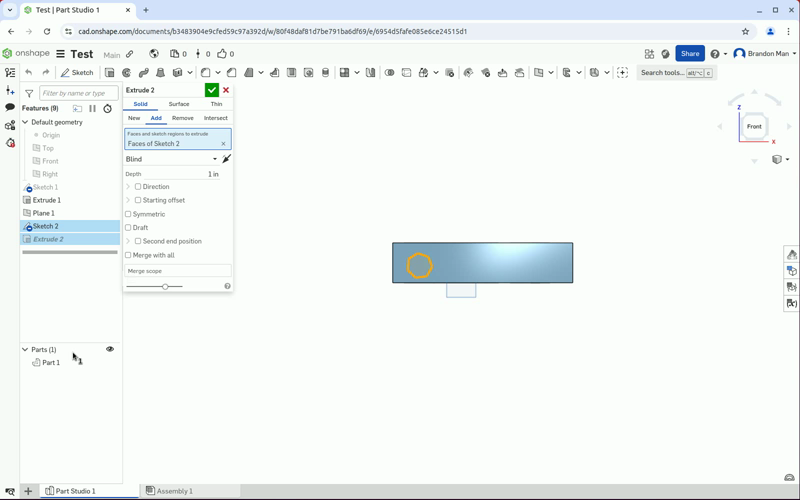
mouse_move(143, 106)
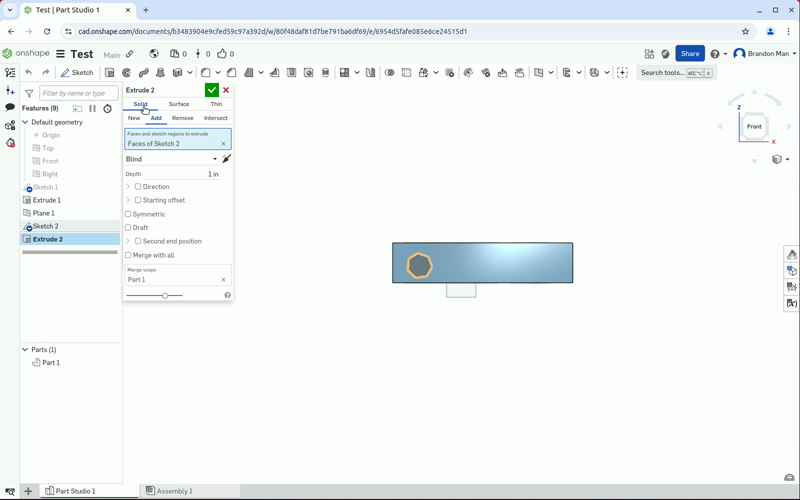
click(143, 106)
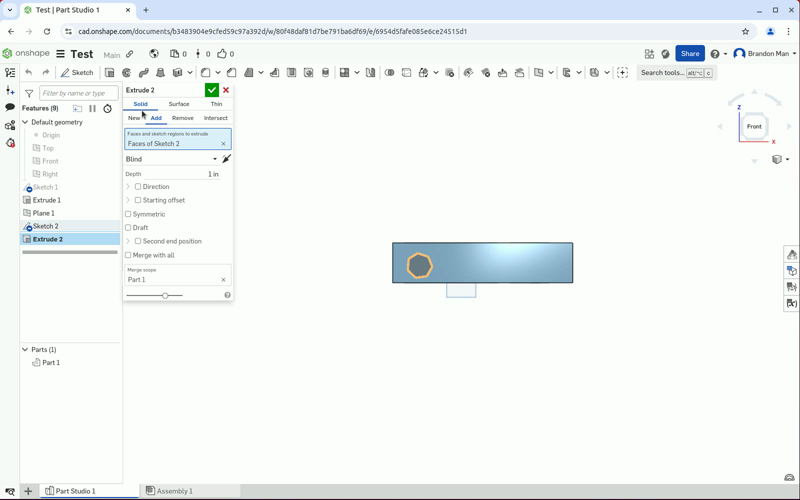
mouse_move(137, 120)
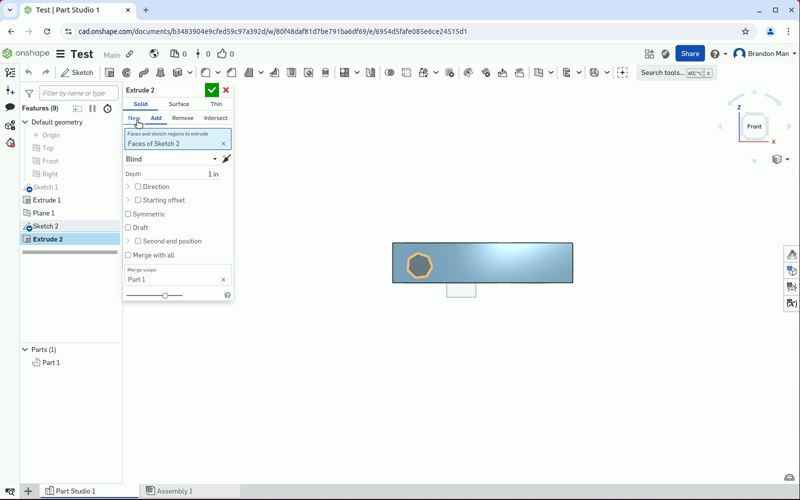
click(137, 120)
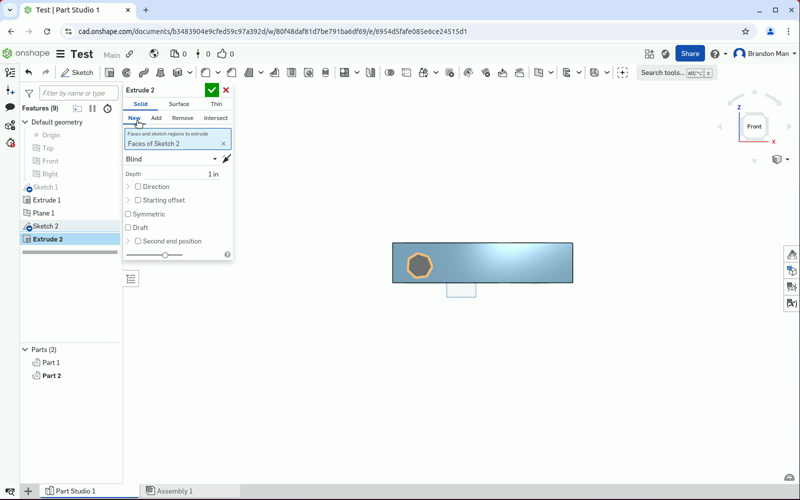
key(tab, 4)
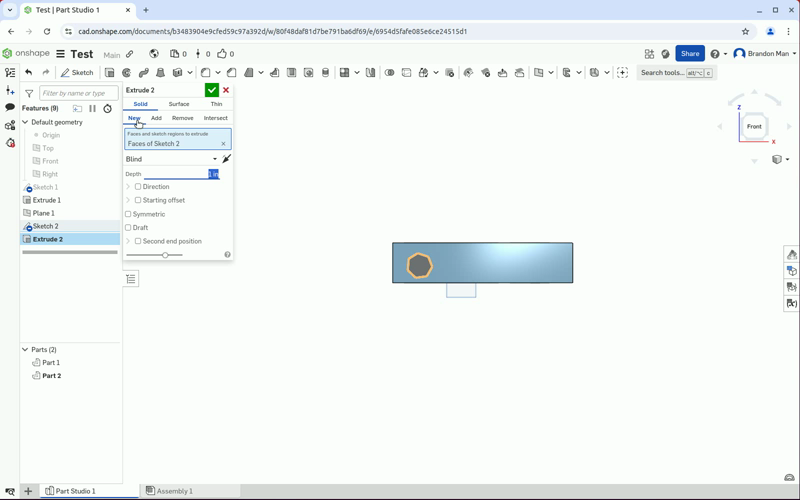
text(19.016)
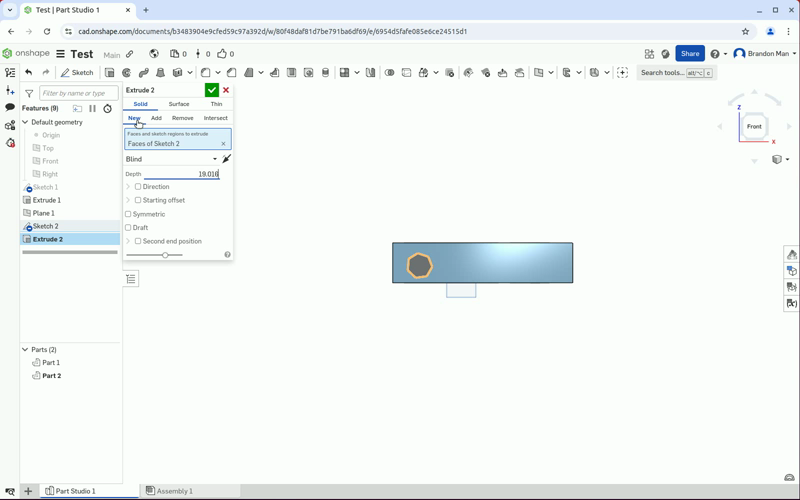
key(enter)
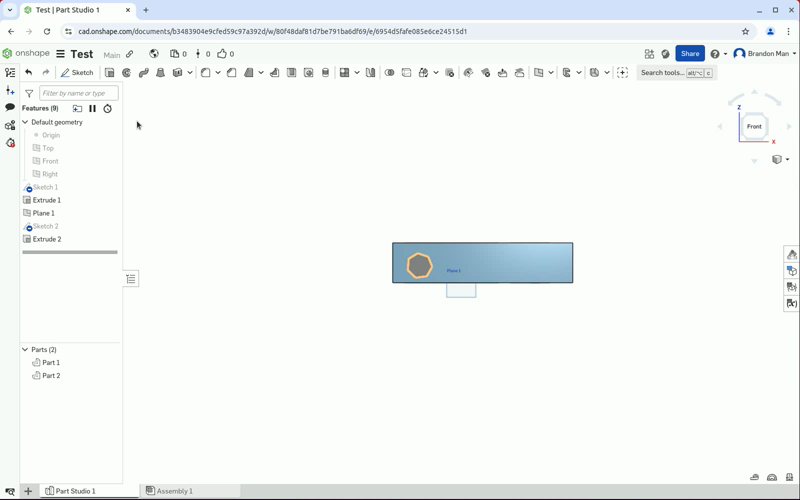
key(shift+h)
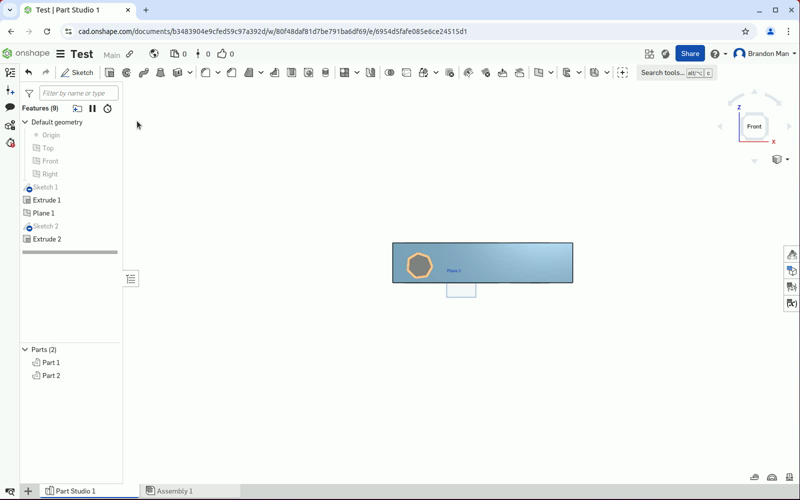
key(shift+h)
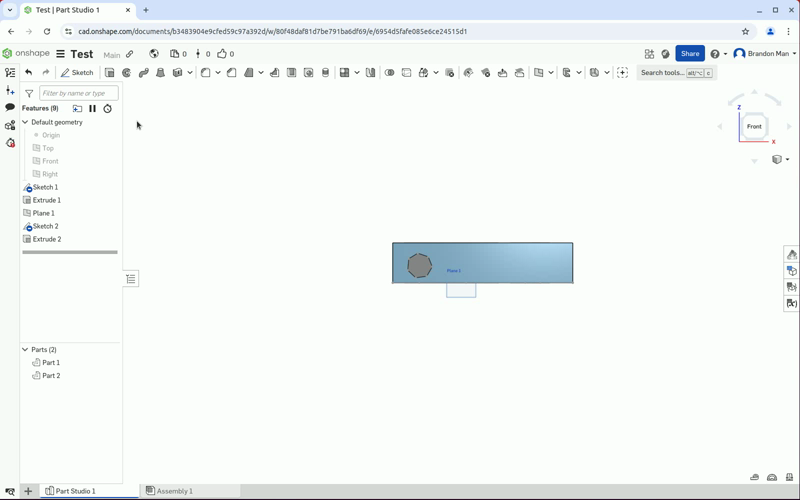
key(shift+7)
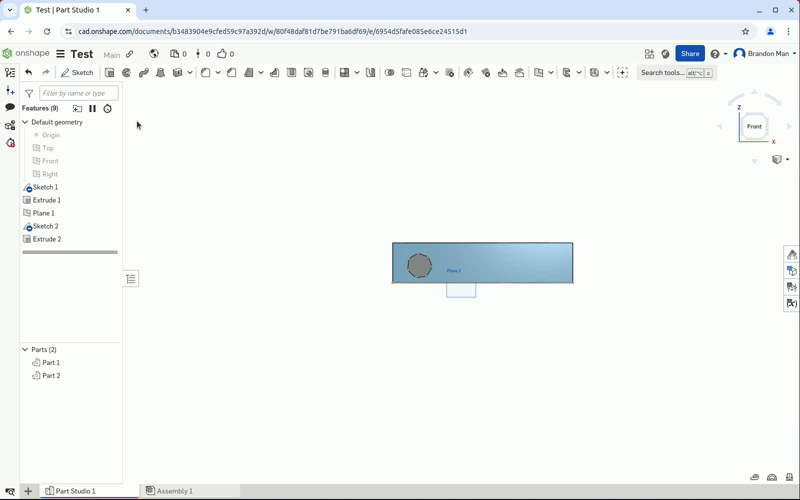
key(left, 2)
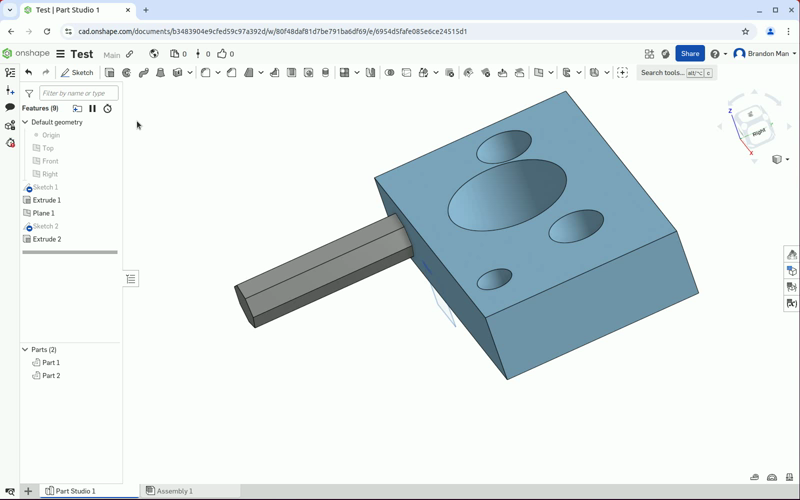
key(down, 2)
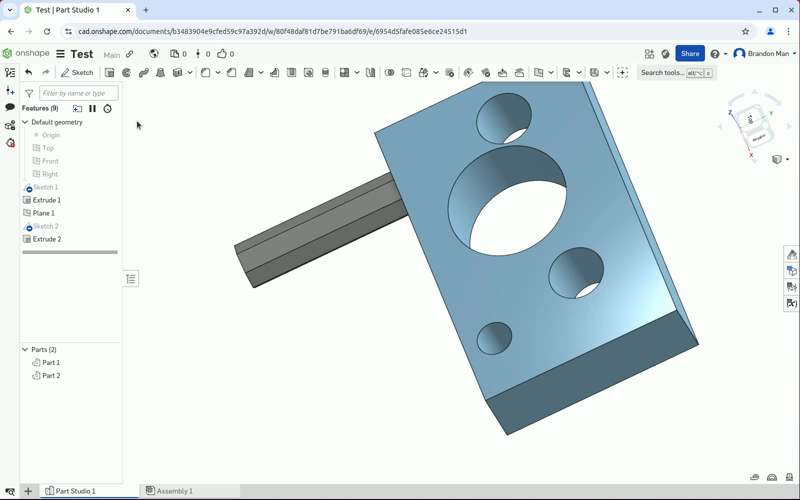
key(up, 2)
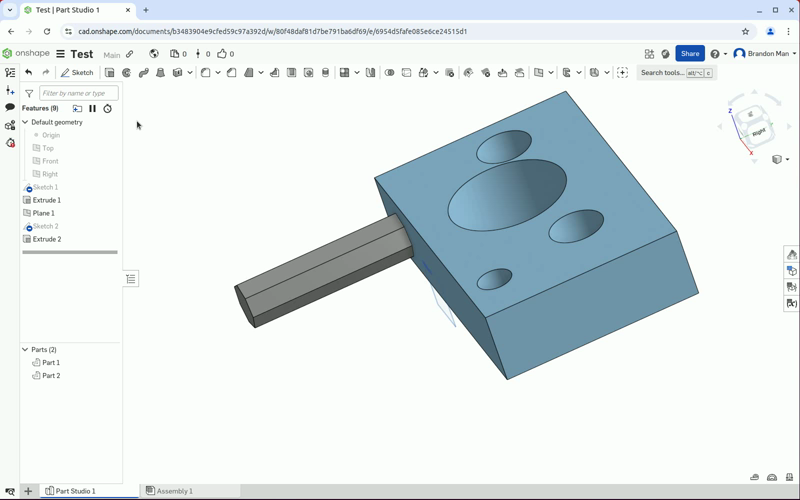
key(right, 2)
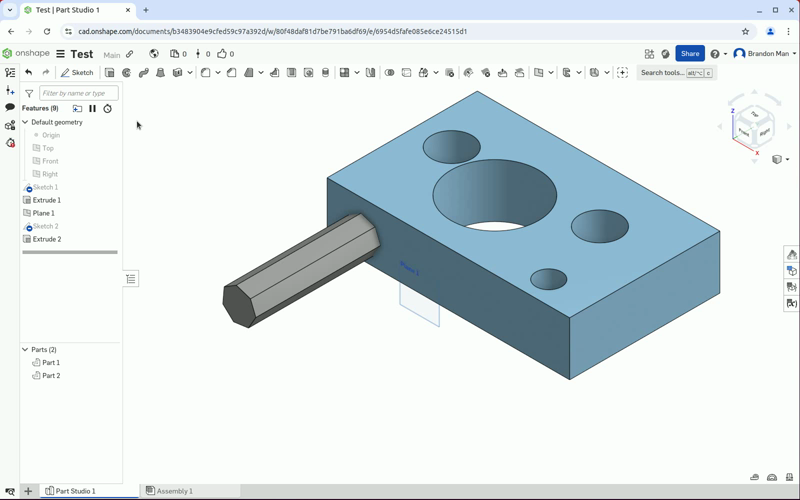
mouse_move(73, 189)
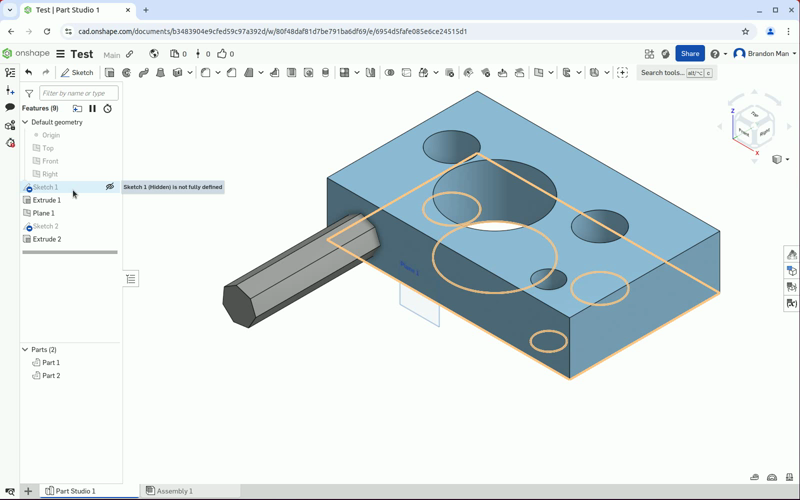
click(73, 189)